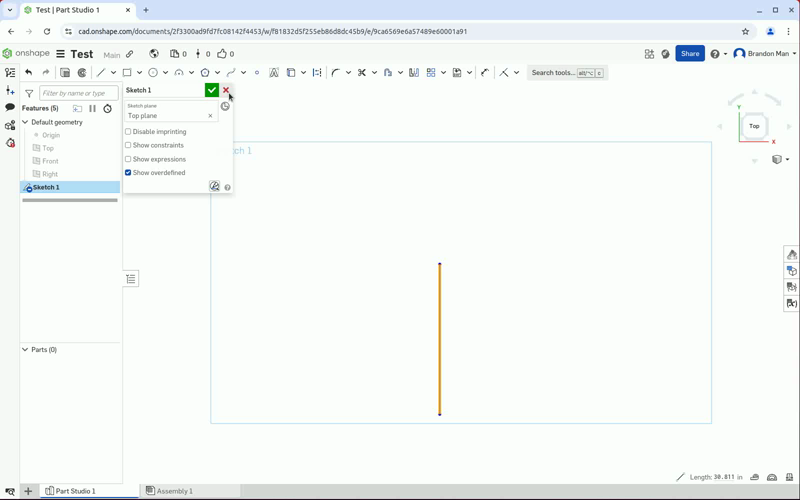
key(shift+h)
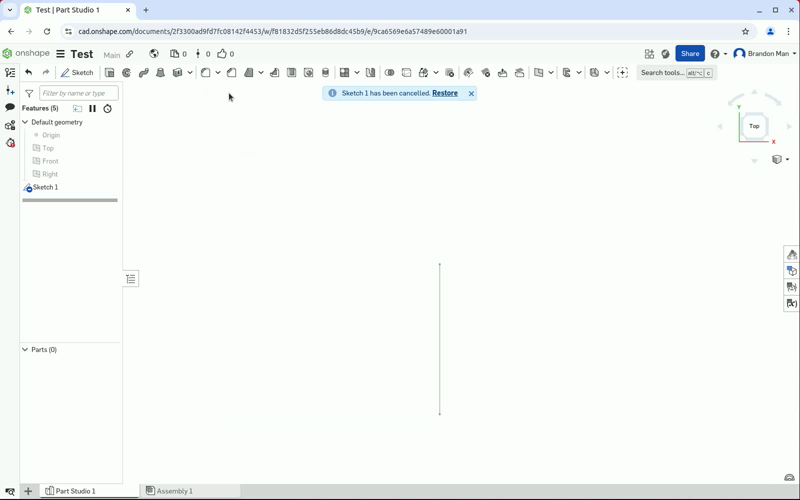
key(shift+s)
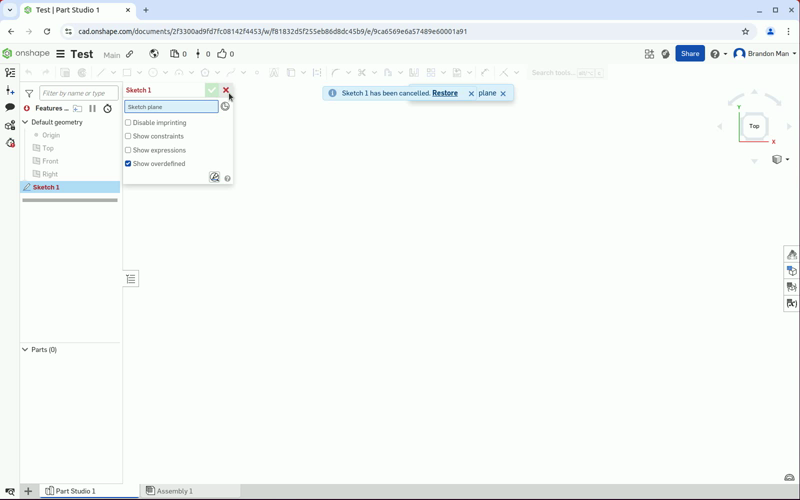
mouse_move(73, 150)
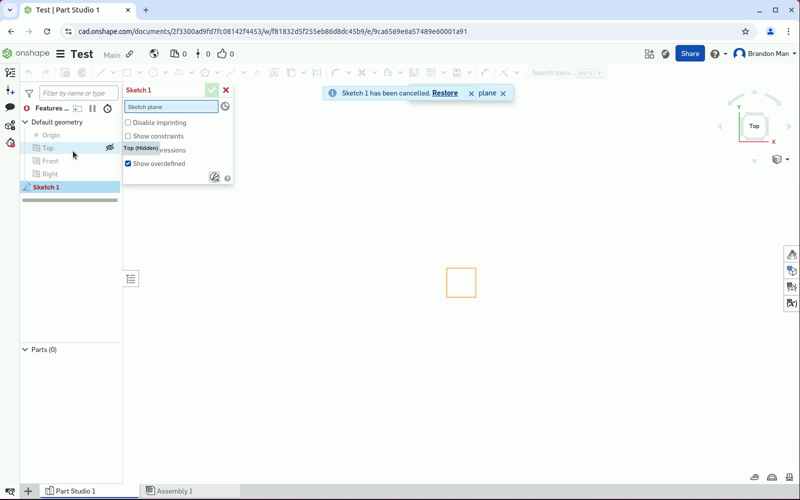
click(73, 150)
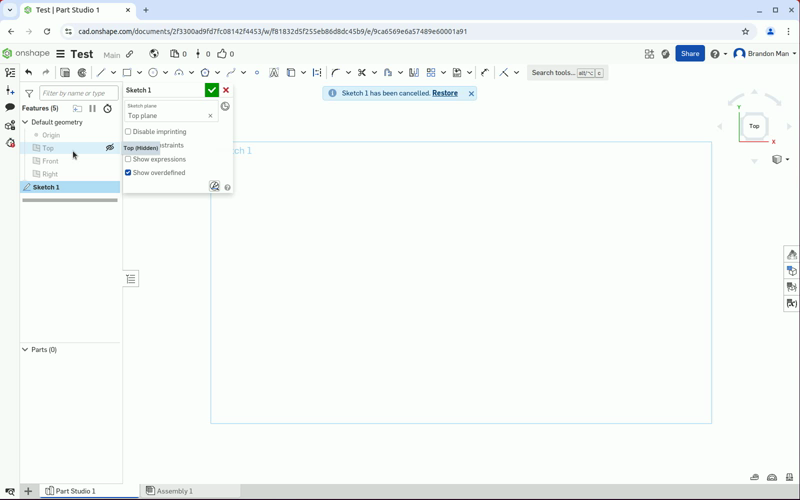
mouse_move(73, 352)
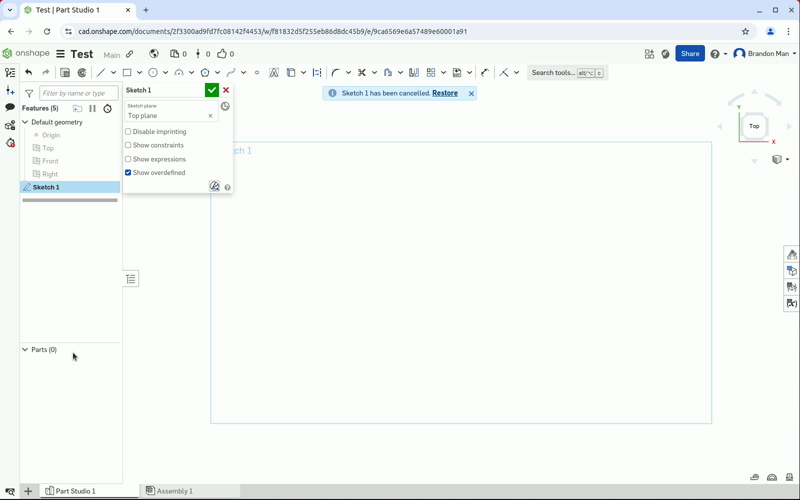
key(y)
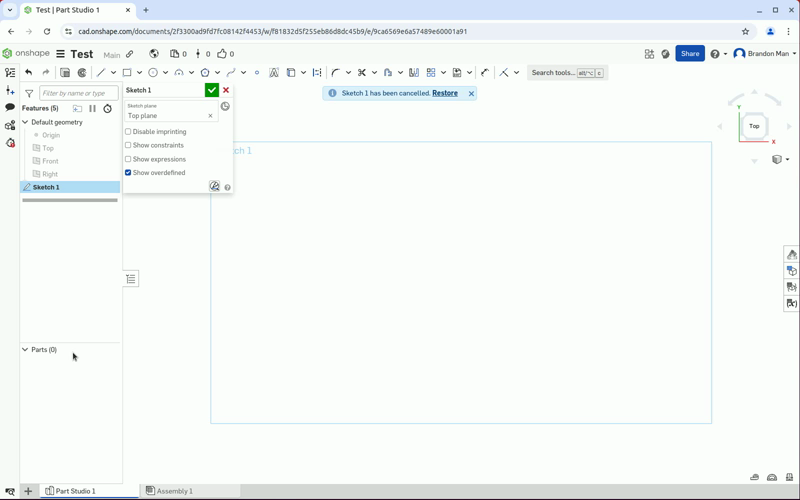
key(l)
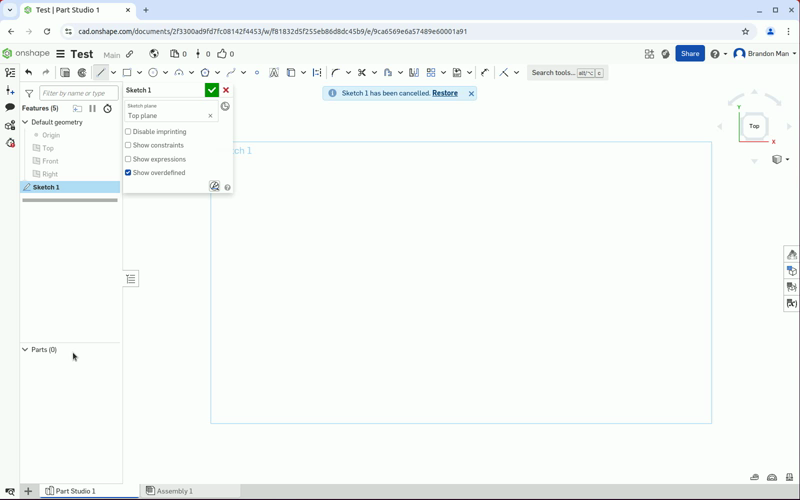
key_down(shift)
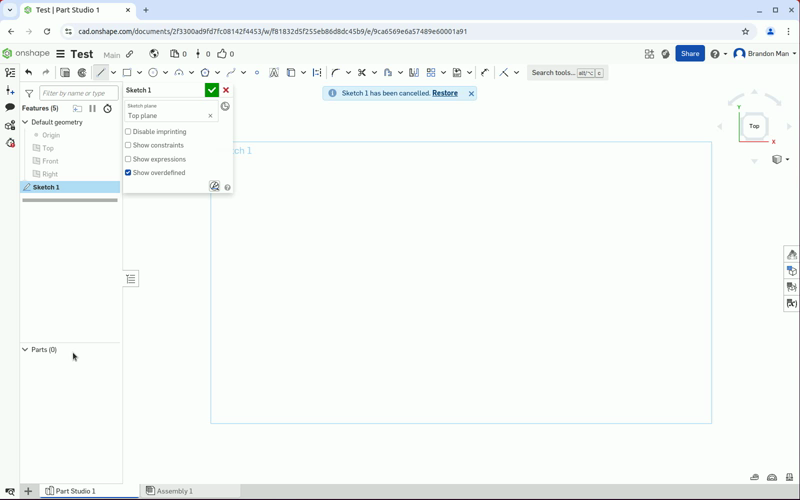
mouse_move(368, 395)
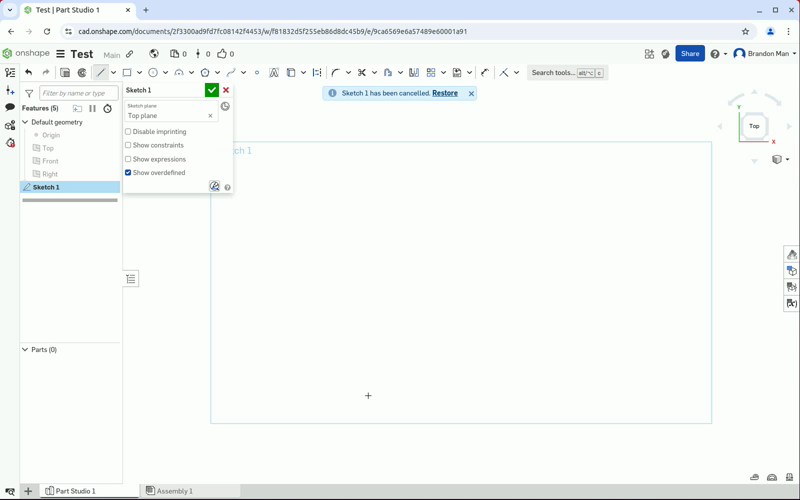
click(368, 395)
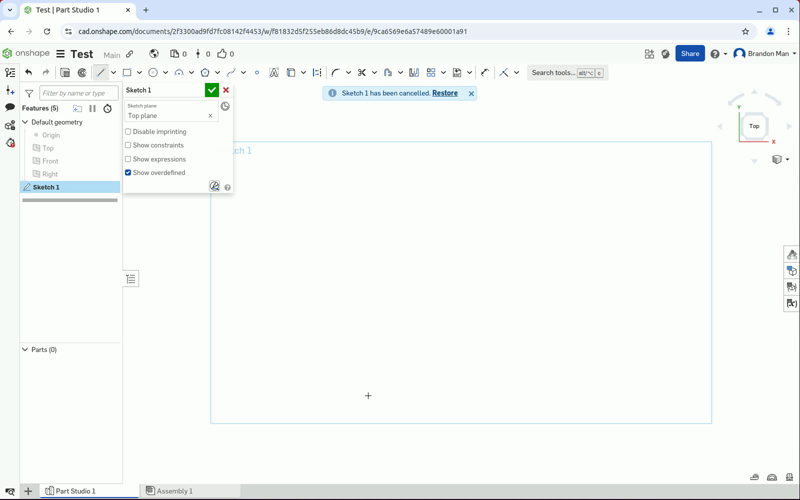
key_up(shift)
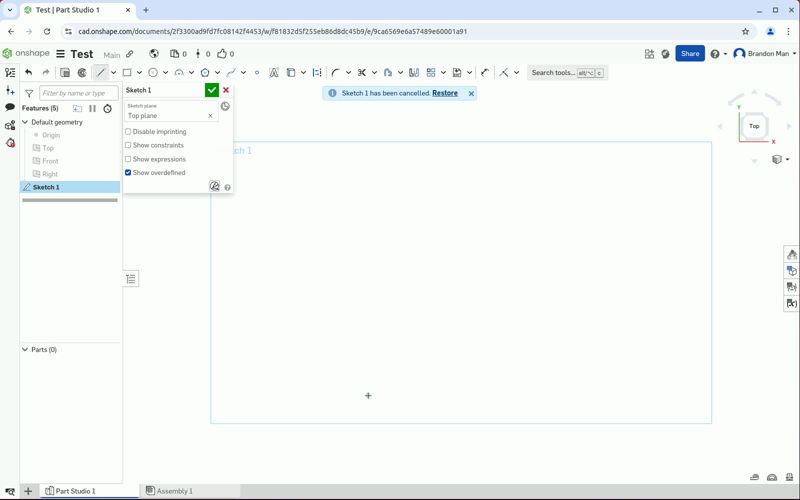
key_down(shift)
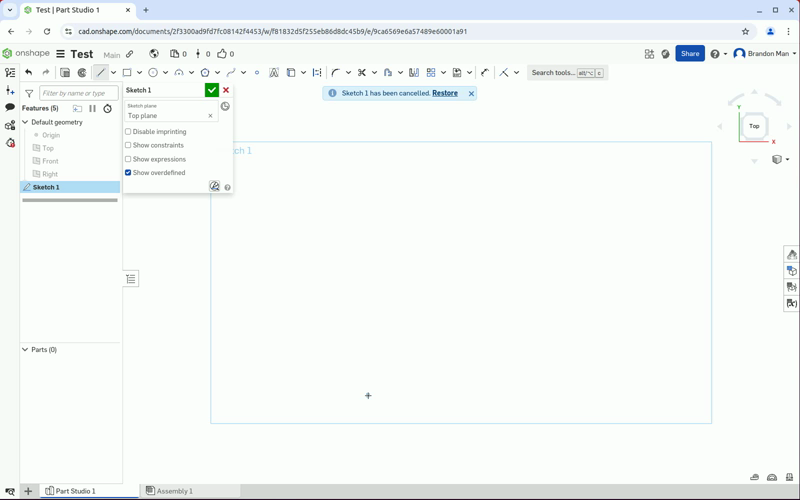
mouse_move(552, 395)
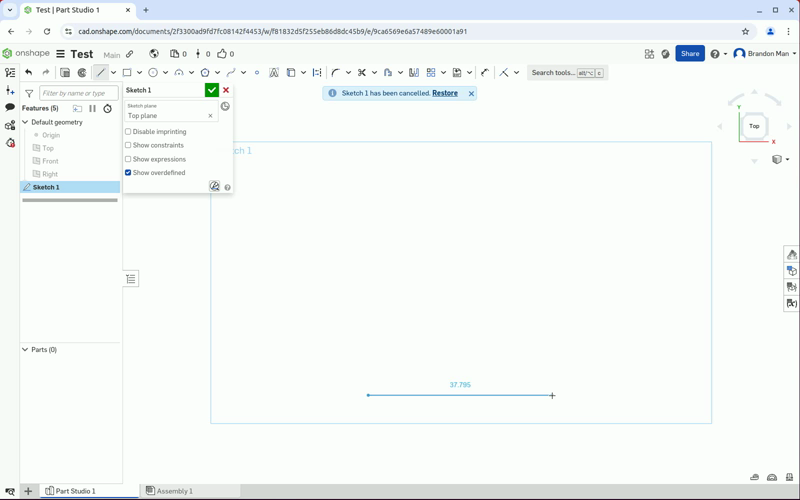
click(552, 395)
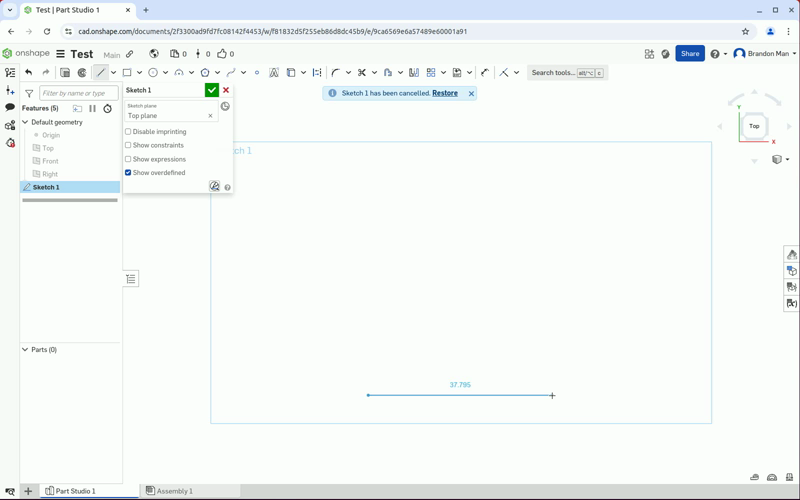
key_up(shift)
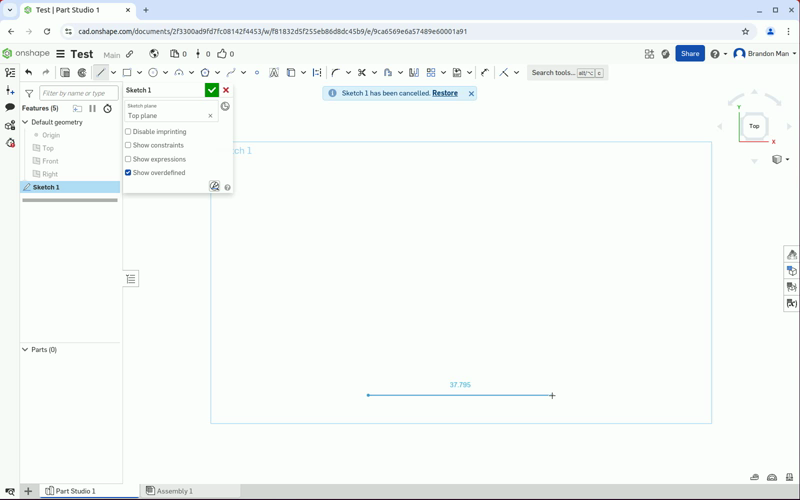
key_down(shift)
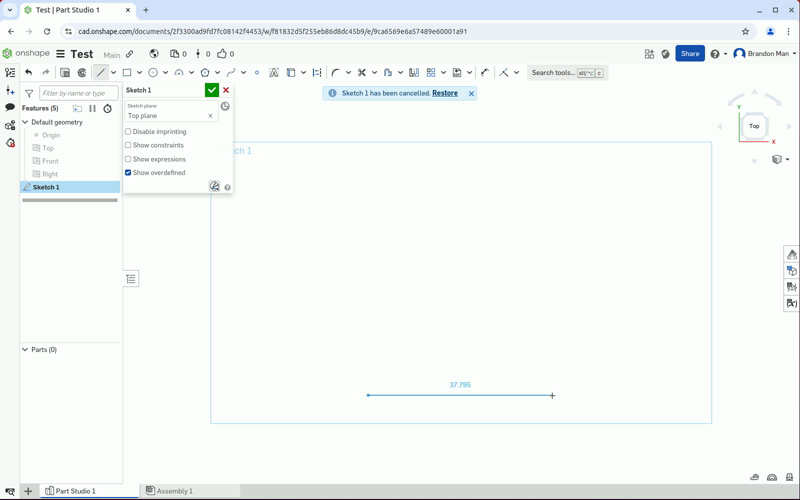
mouse_move(552, 171)
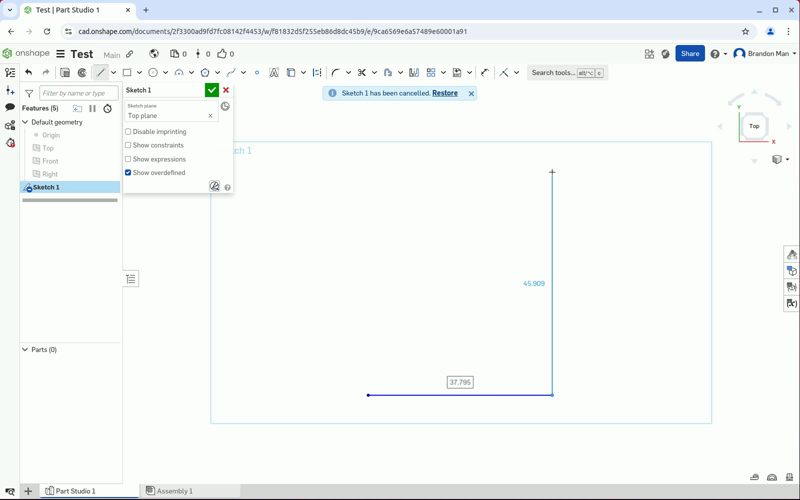
click(552, 171)
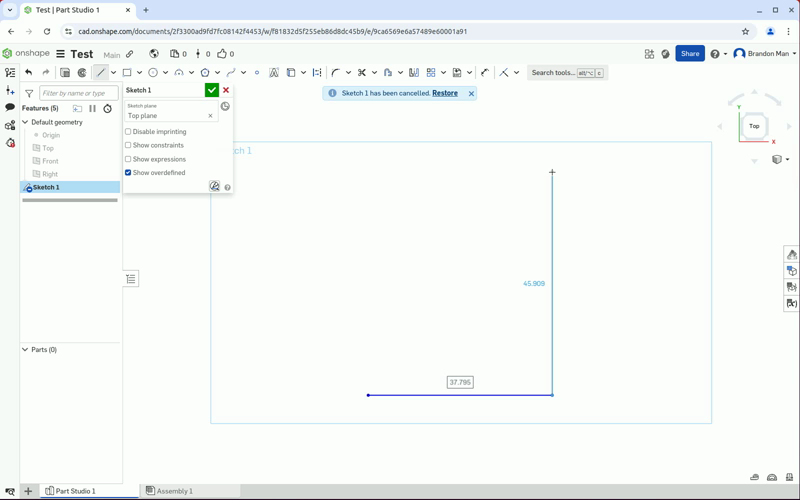
key_up(shift)
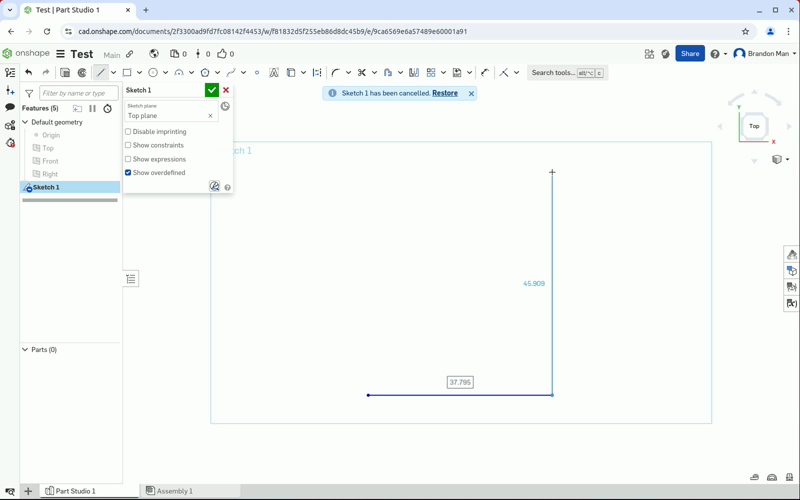
key_down(shift)
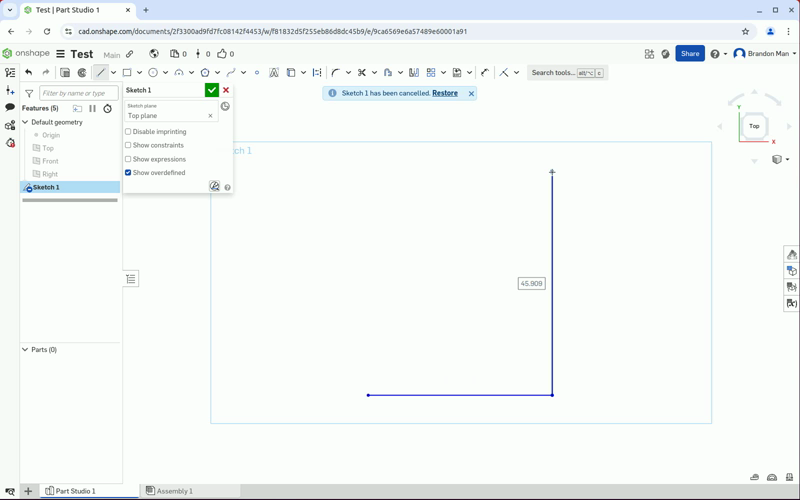
mouse_move(368, 171)
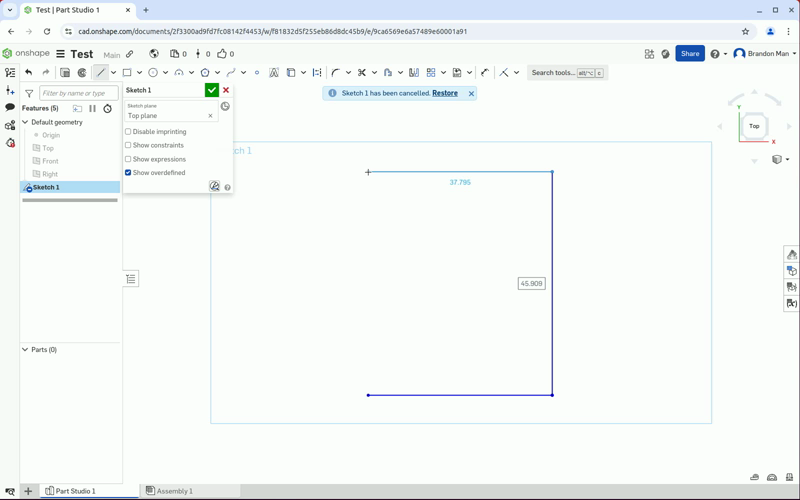
click(368, 171)
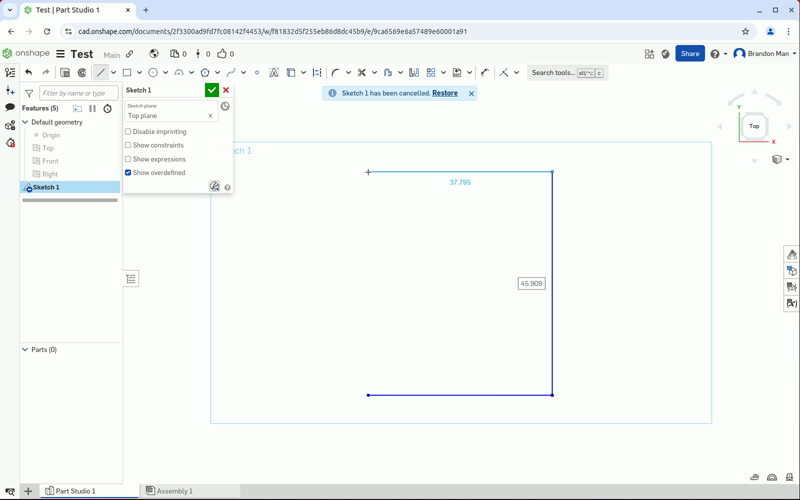
key_up(shift)
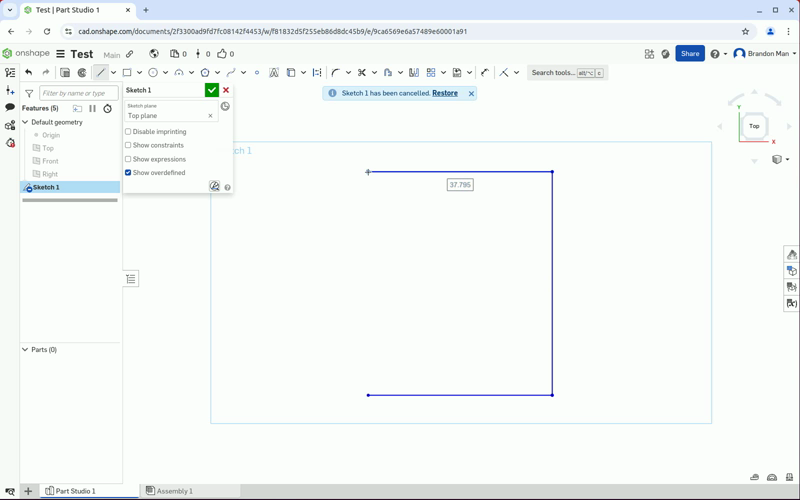
key_down(shift)
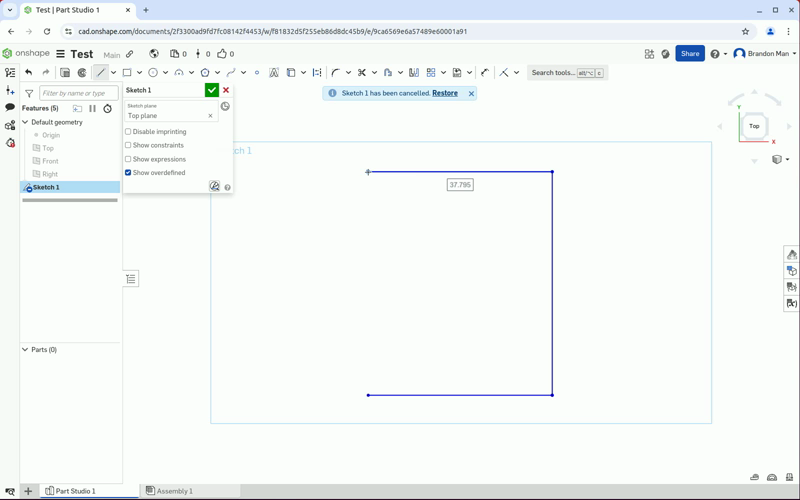
mouse_move(368, 395)
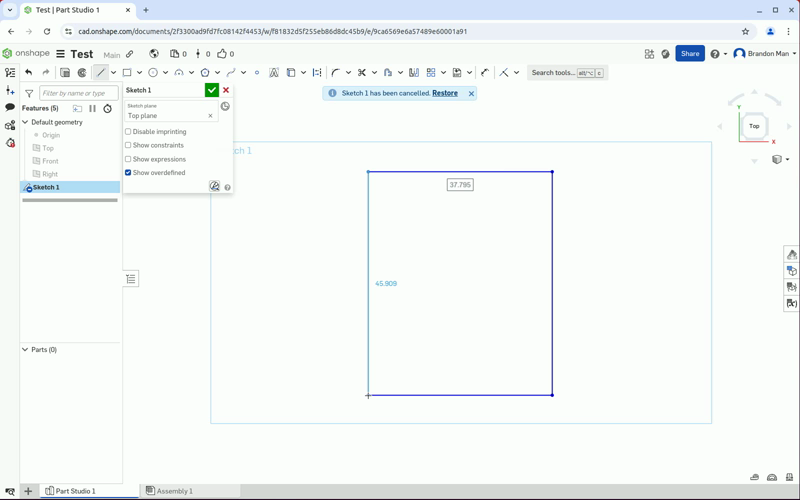
key_up(shift)
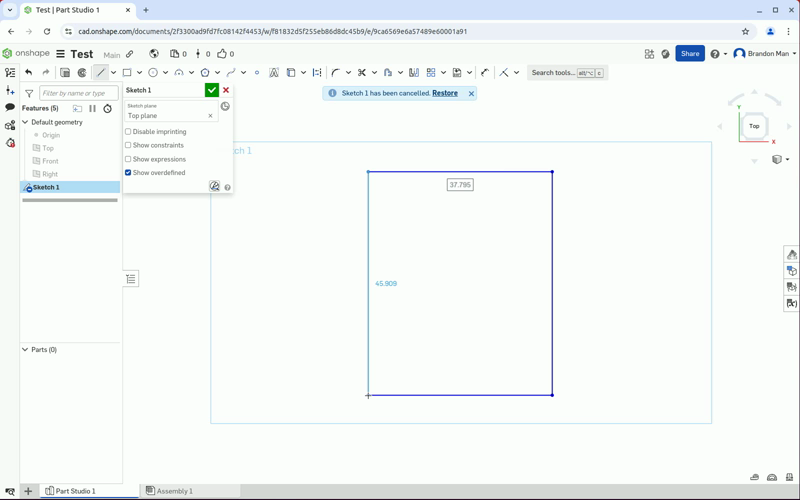
click(368, 395)
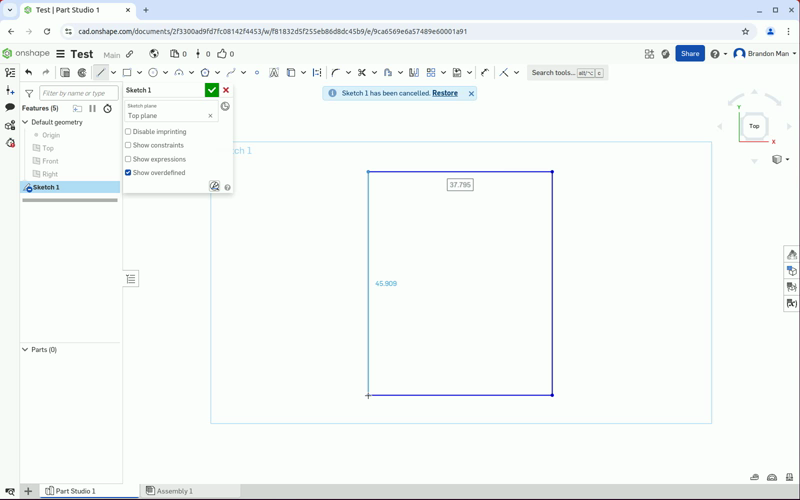
key(esc)
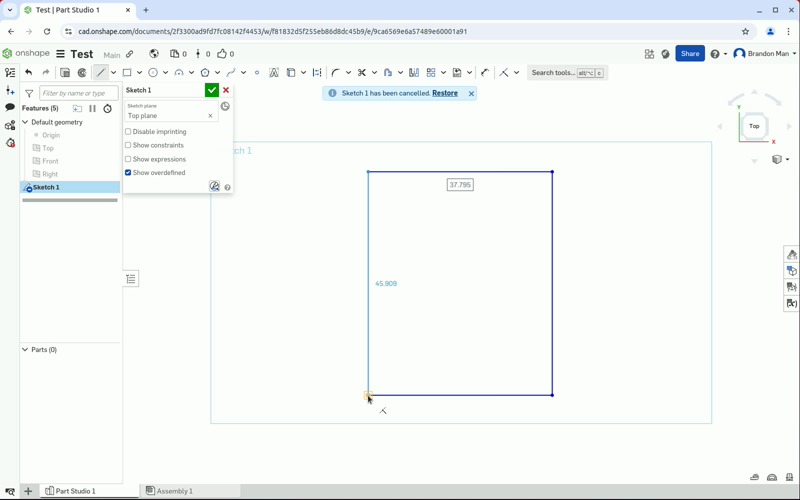
mouse_move(504, 221)
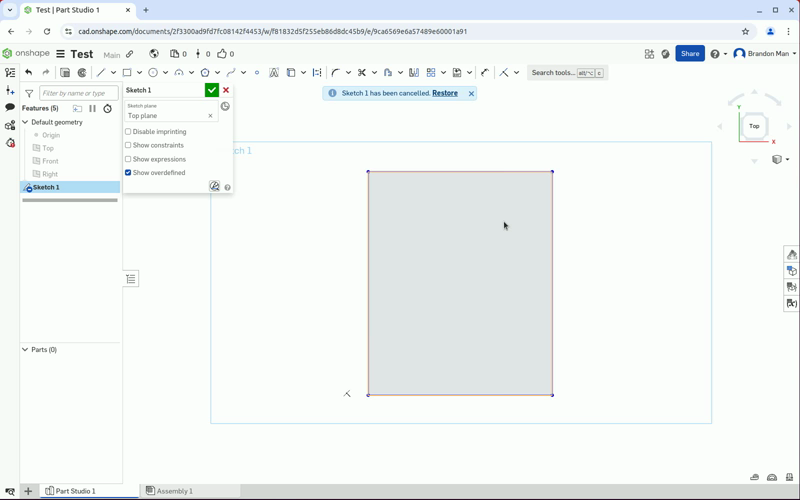
click(504, 221)
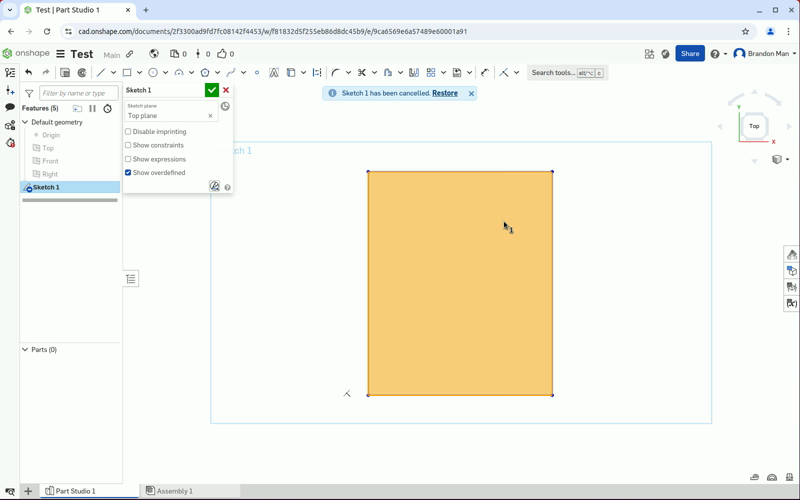
mouse_move(73, 352)
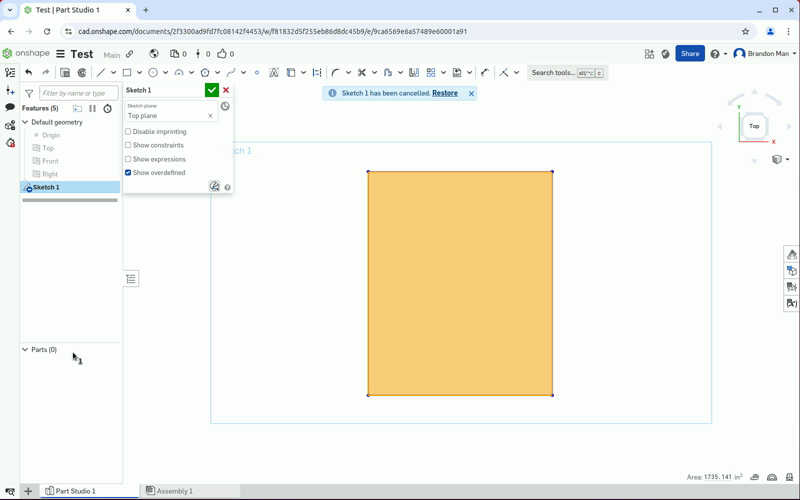
key(shift+y)
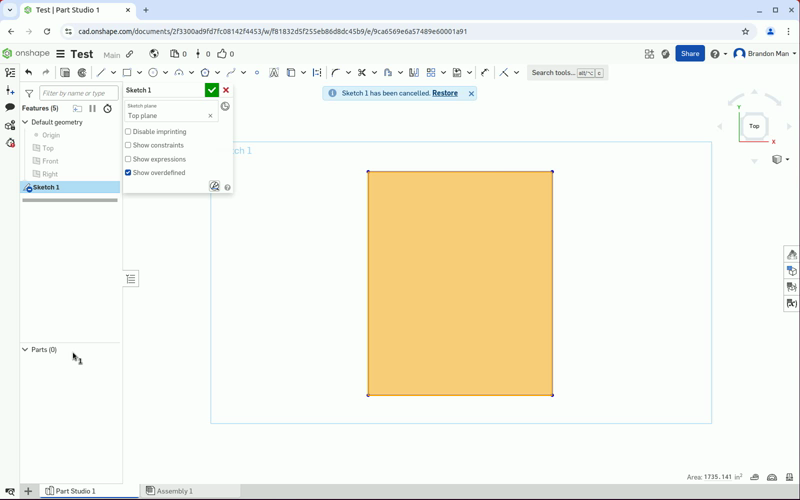
key(shift+e)
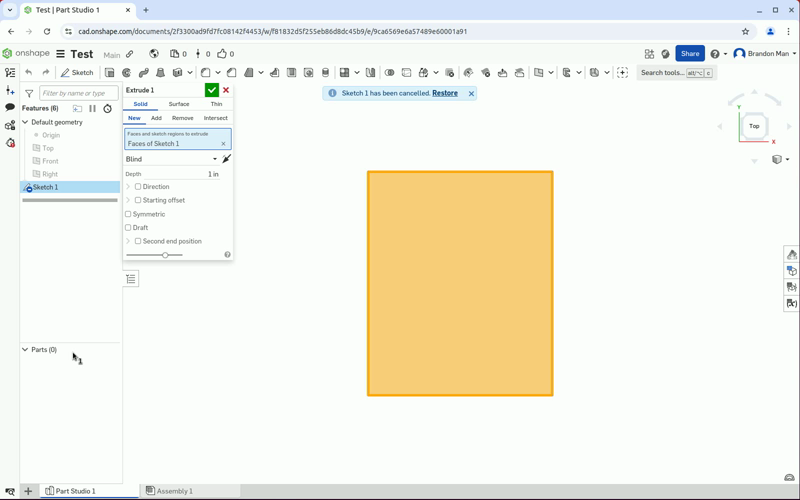
mouse_move(143, 106)
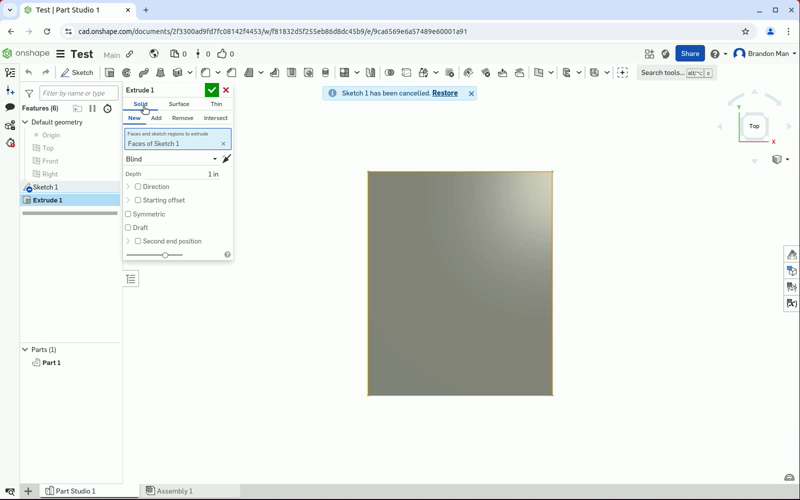
click(143, 106)
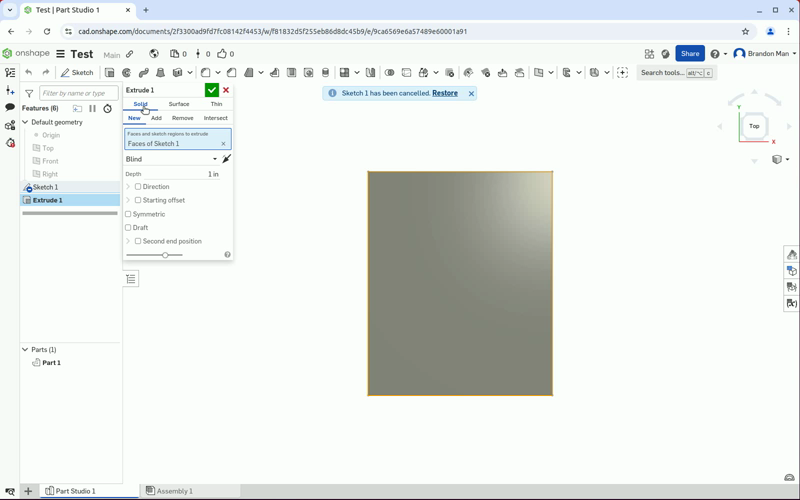
mouse_move(137, 120)
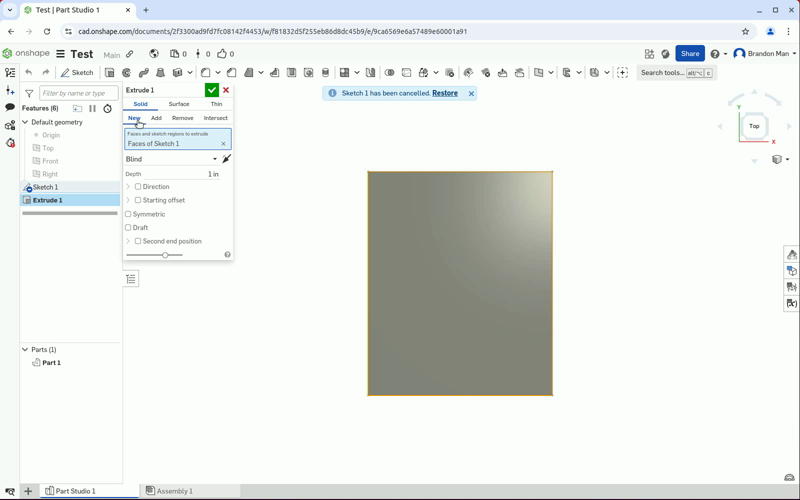
click(137, 120)
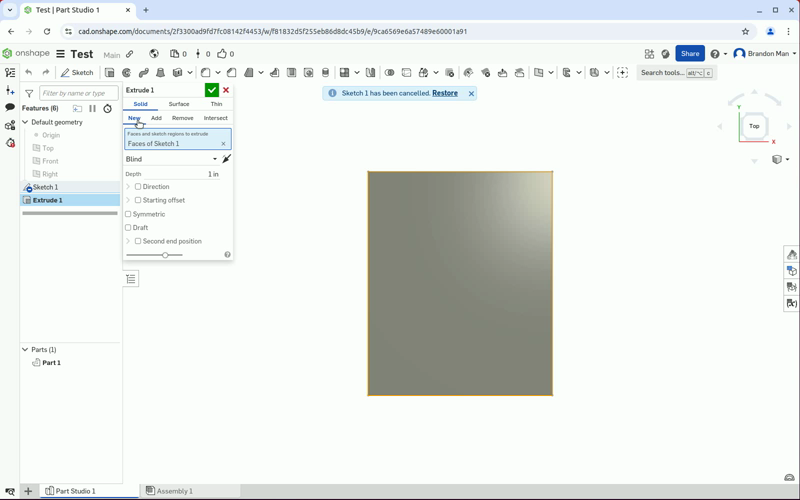
key(tab, 4)
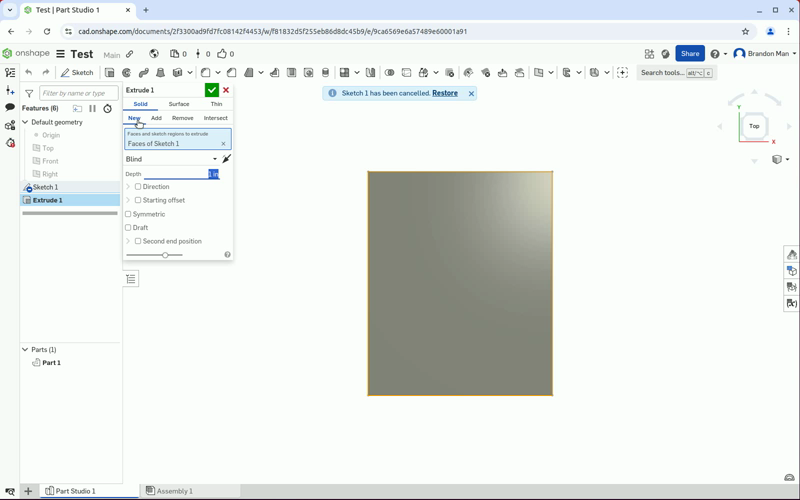
text(11.072)
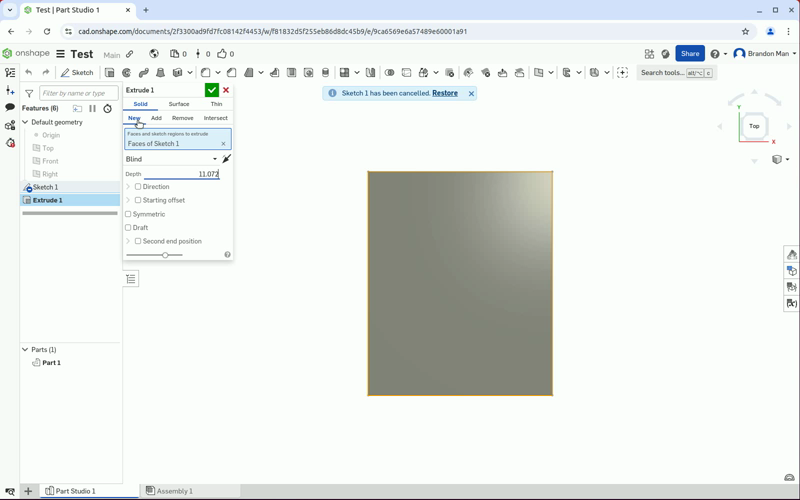
key(tab, 3)
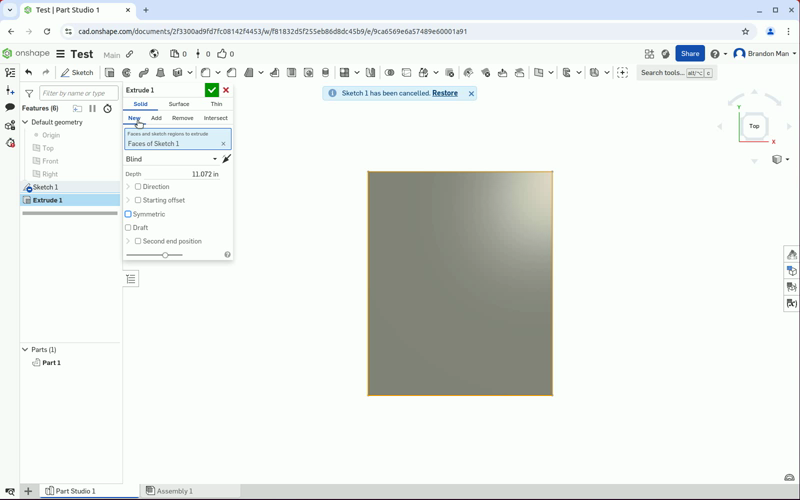
key(space)
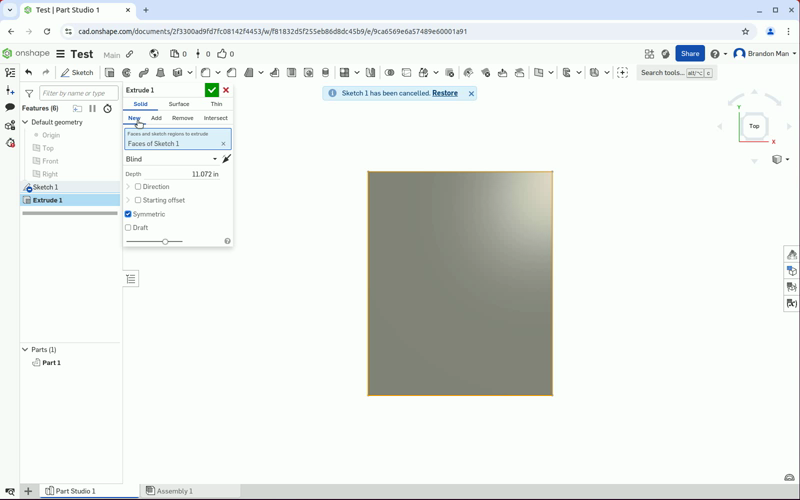
key(enter)
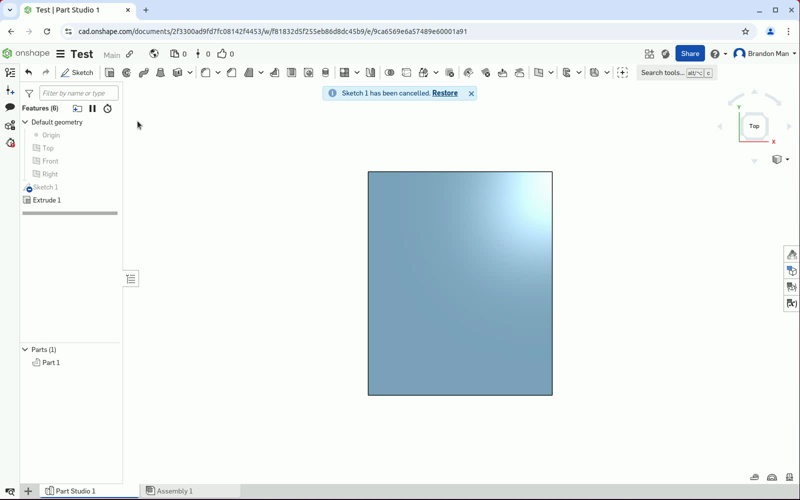
key(shift+h)
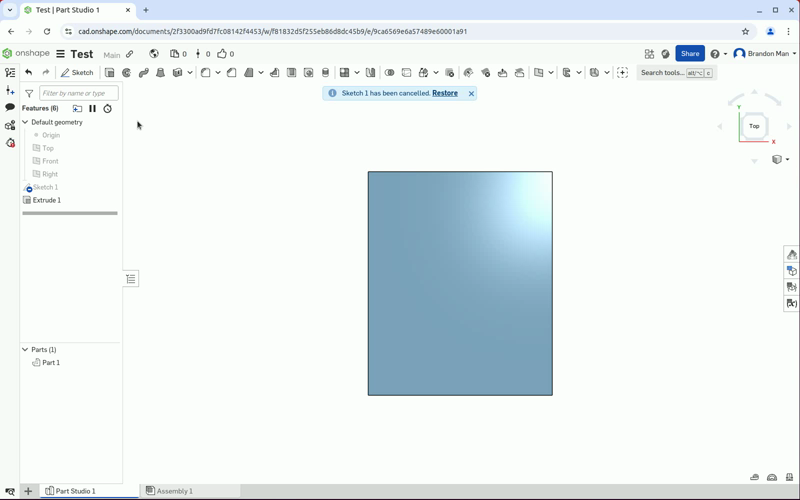
key(shift+h)
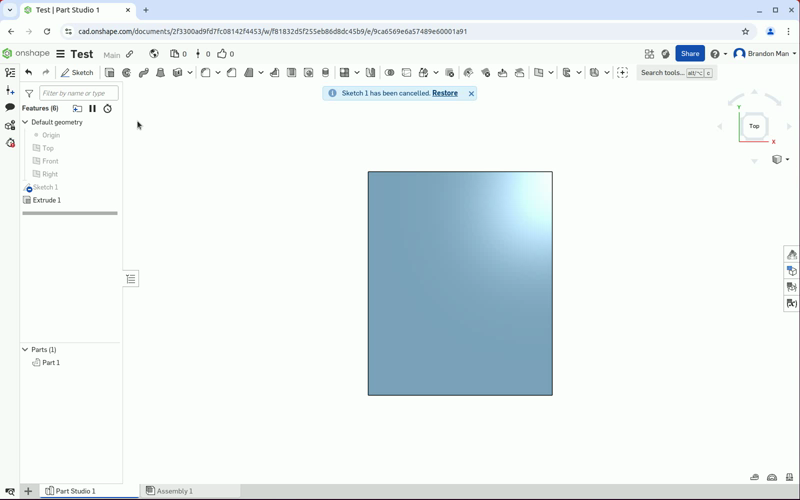
mouse_move(73, 189)
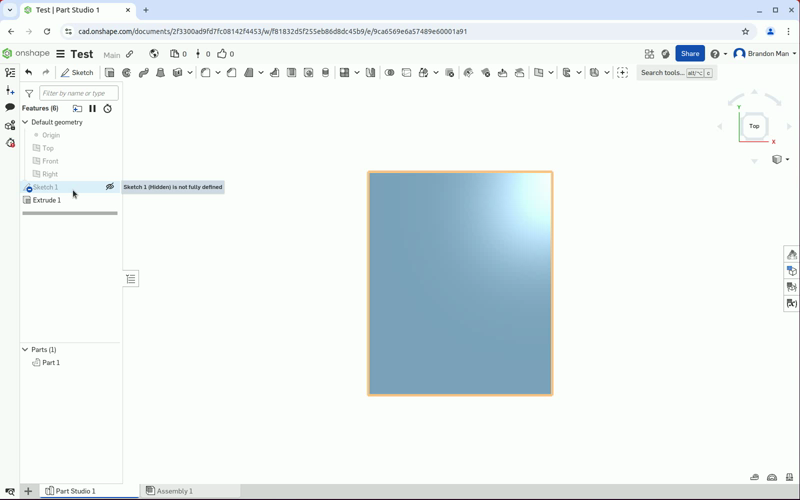
click(73, 189)
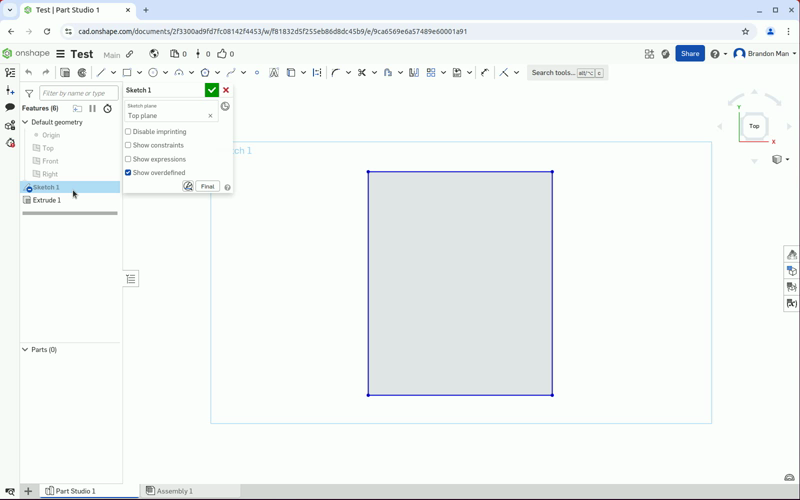
mouse_move(229, 92)
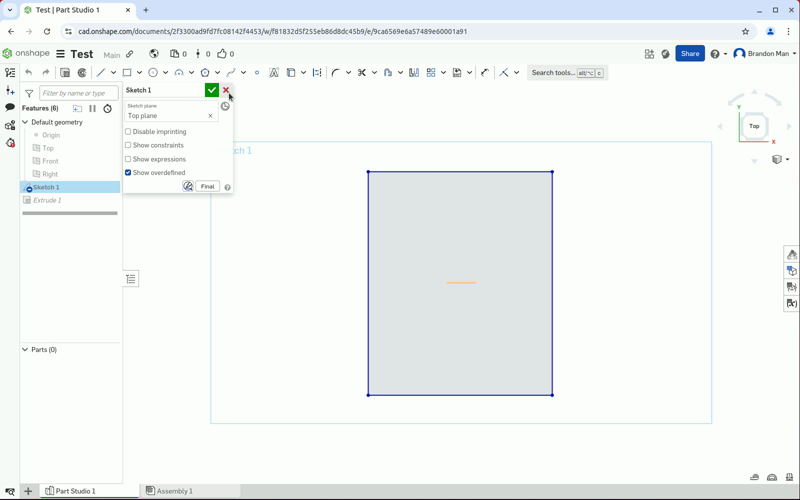
click(229, 92)
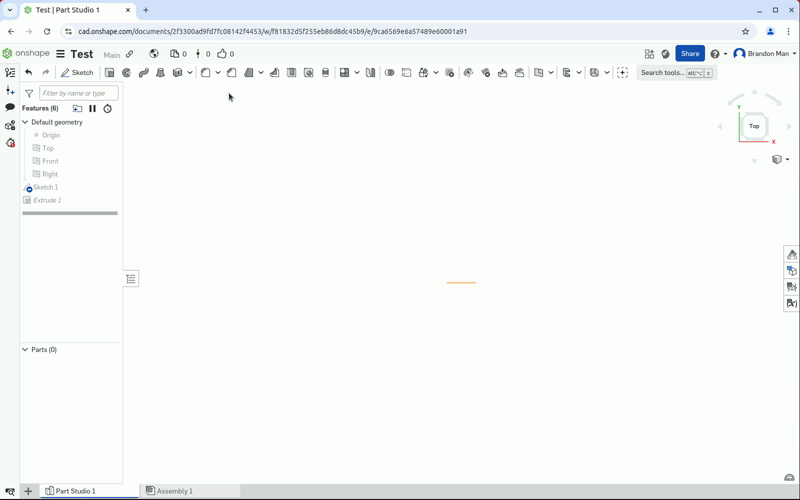
mouse_move(541, 75)
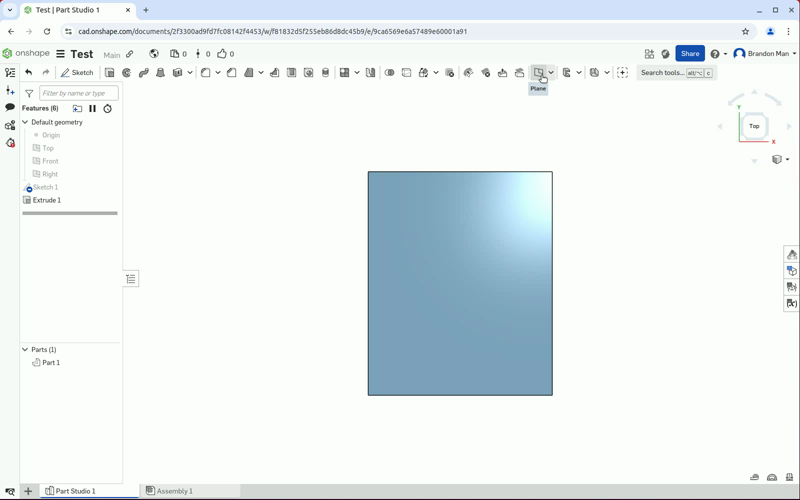
click(541, 75)
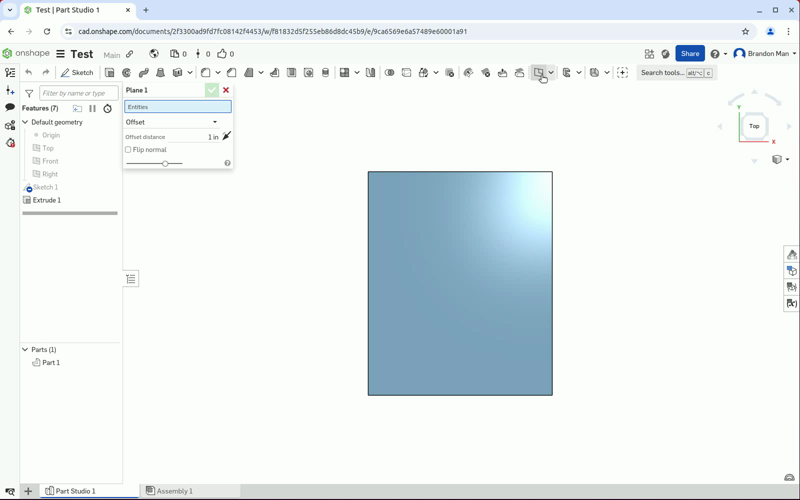
mouse_move(73, 150)
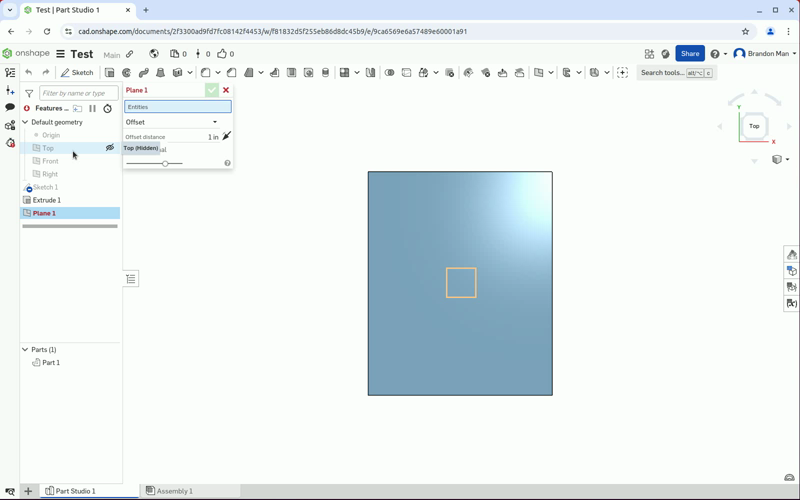
click(73, 150)
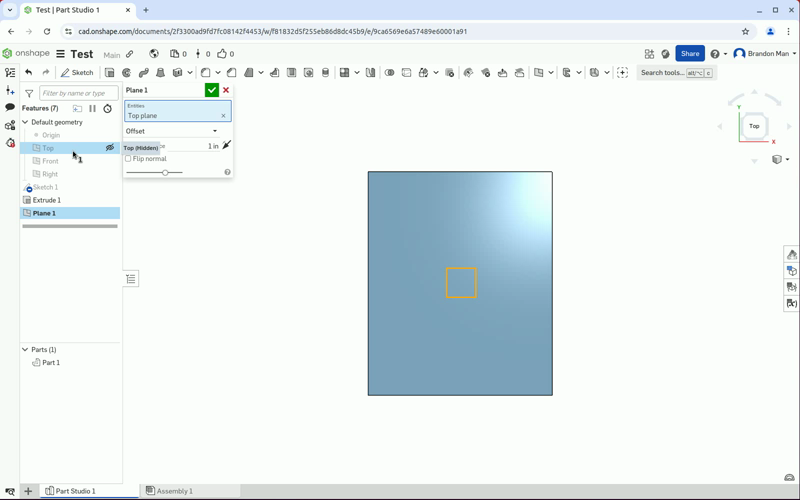
key(tab, 2)
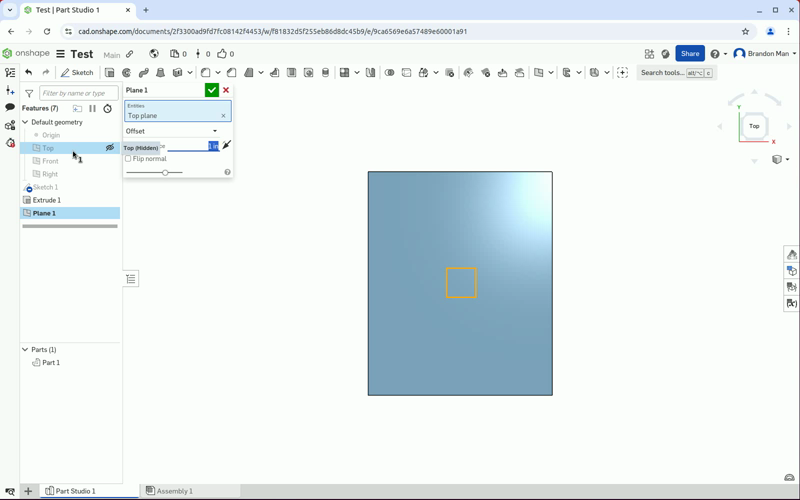
text(5.546)
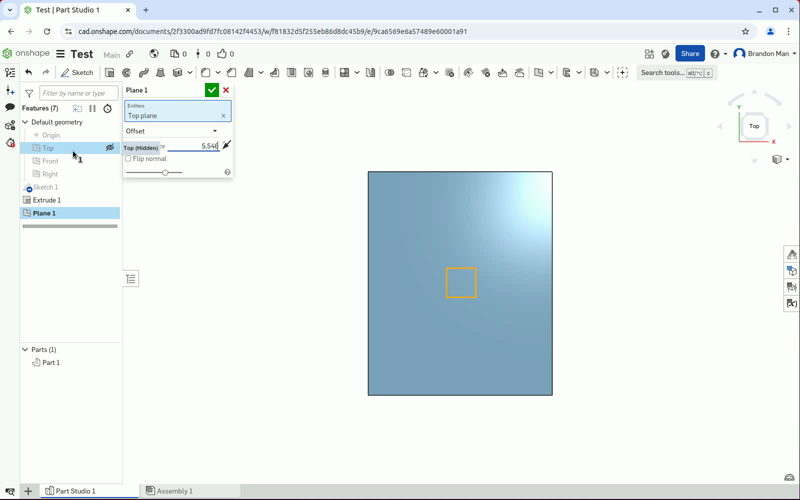
key(enter, 2)
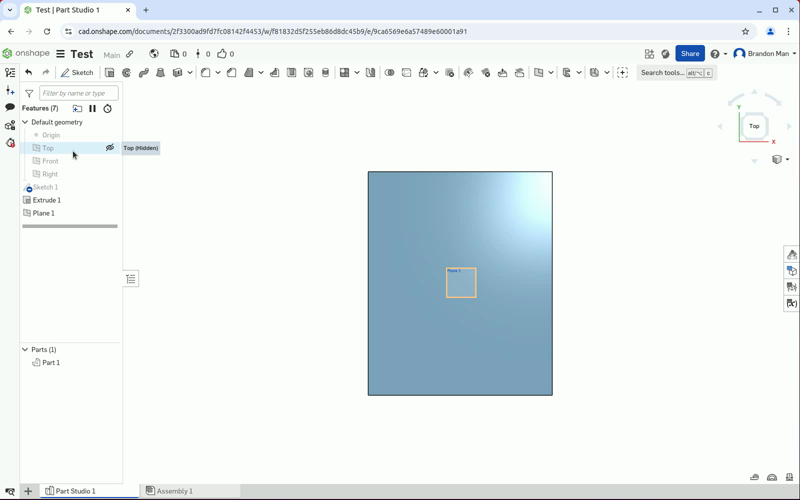
key(shift+s)
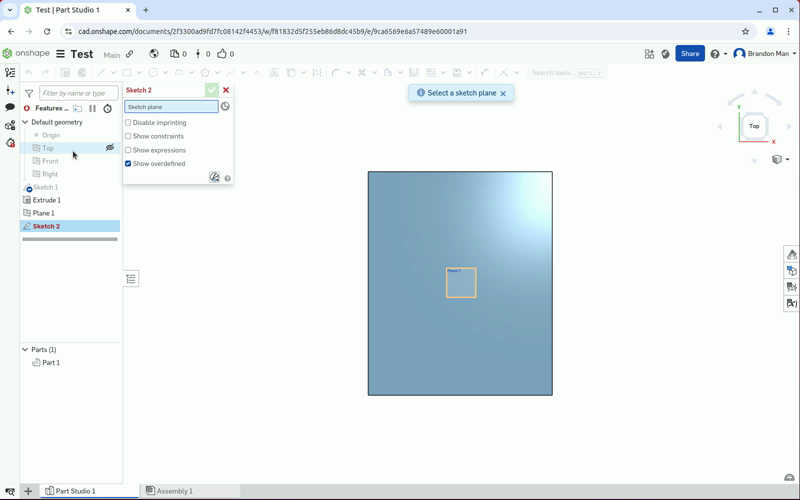
mouse_move(73, 215)
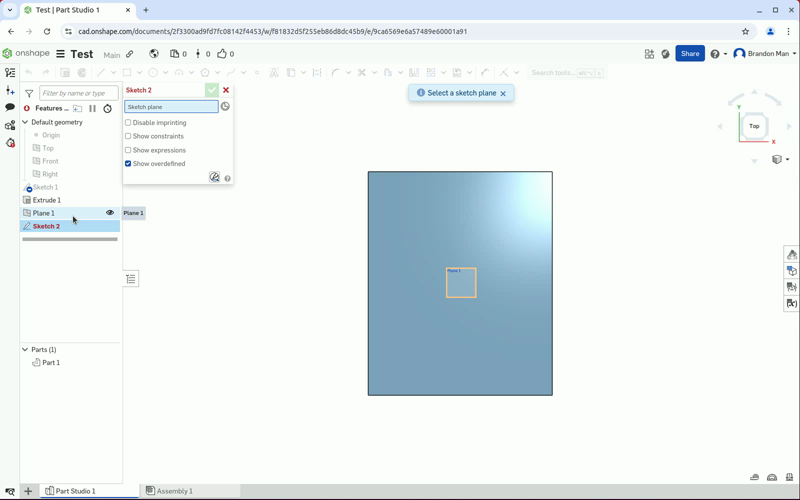
click(73, 215)
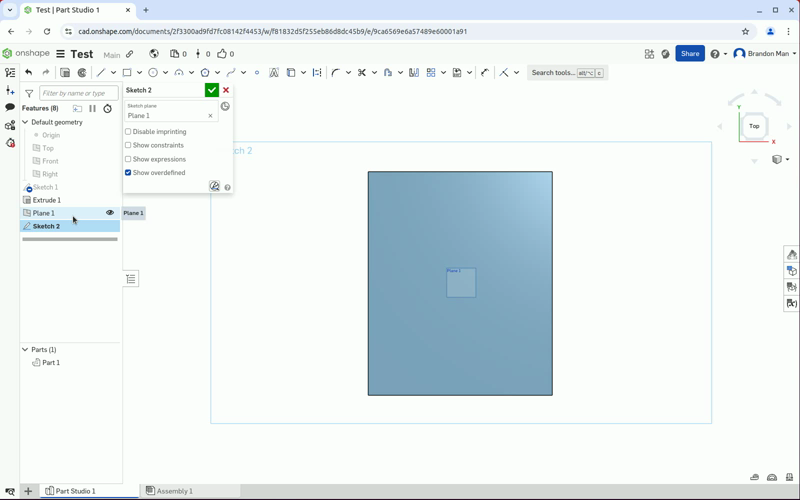
mouse_move(73, 352)
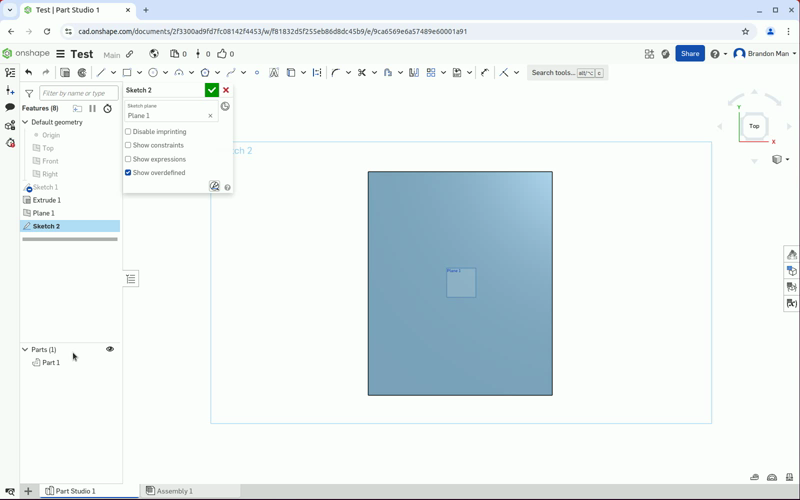
key(y)
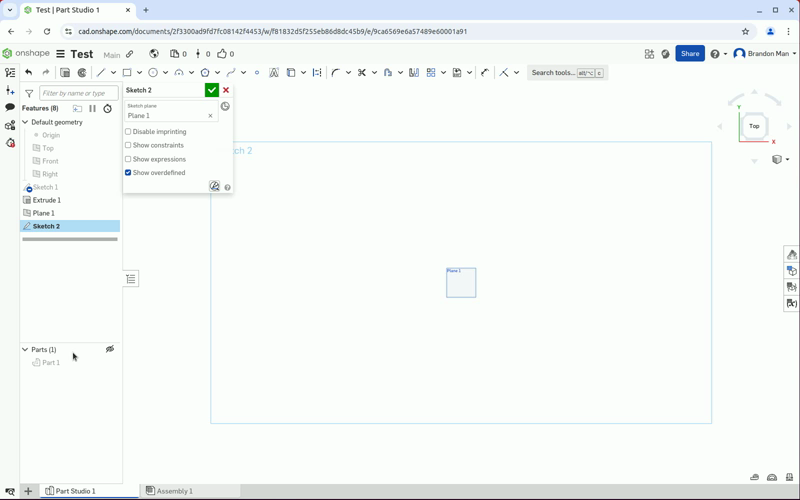
key(l)
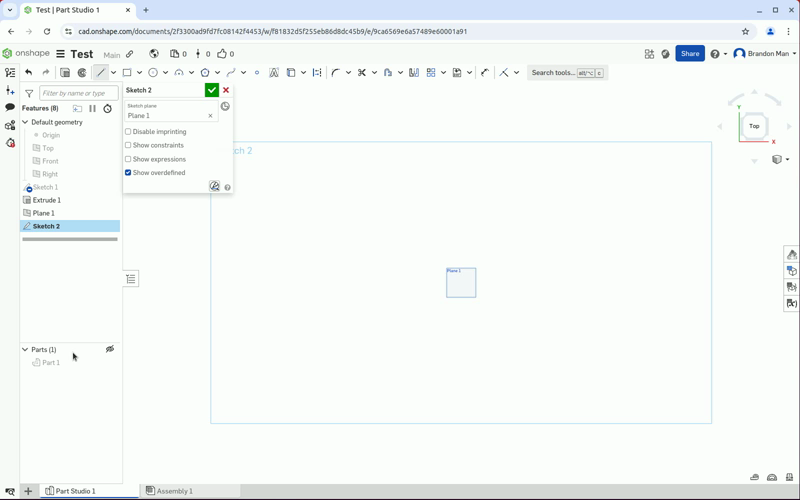
key_down(shift)
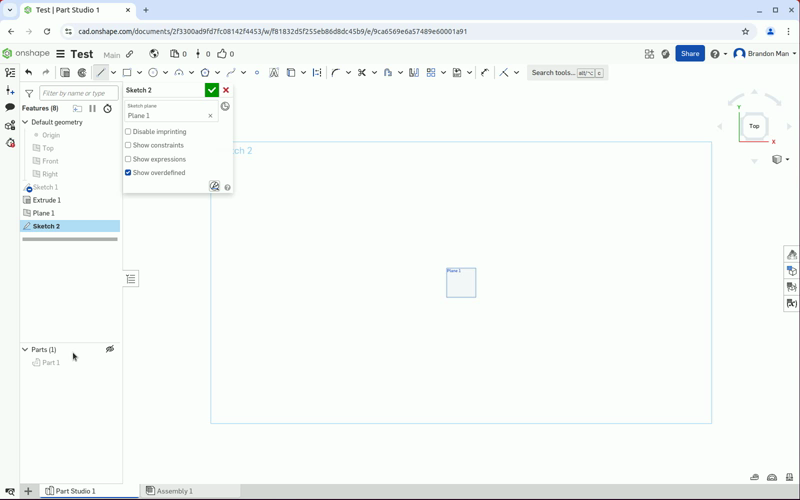
mouse_move(386, 395)
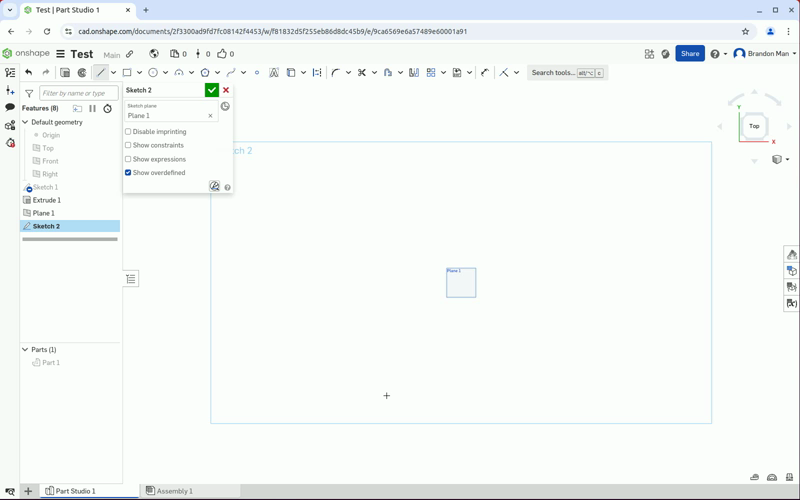
click(386, 395)
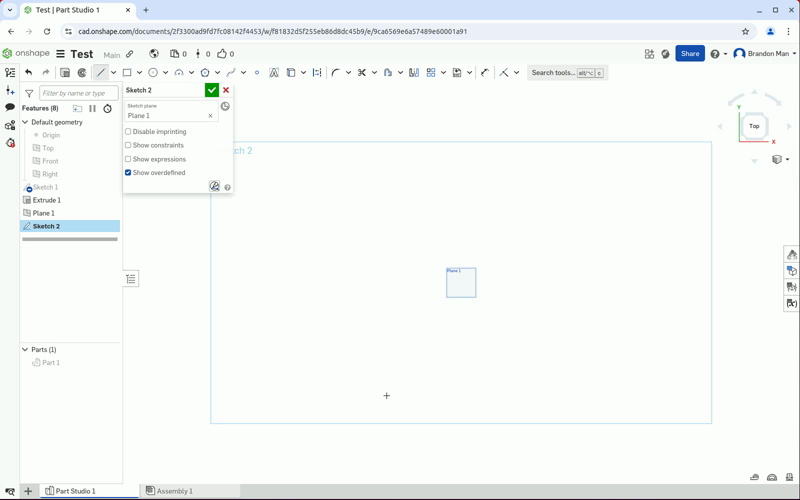
key_up(shift)
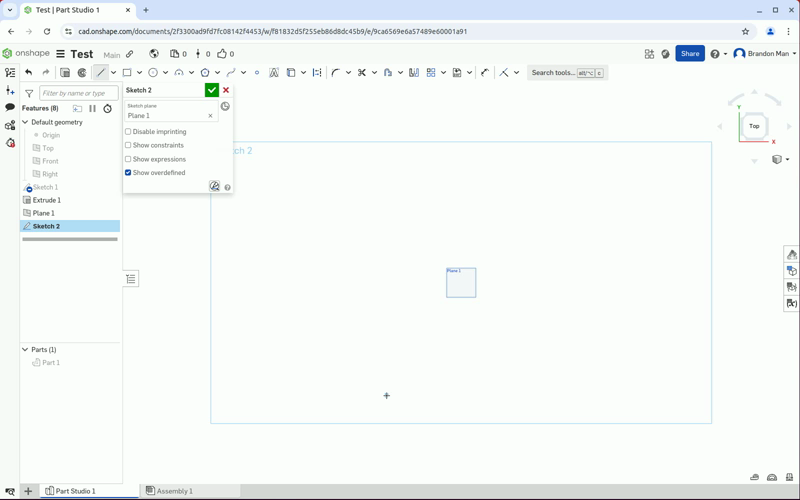
key_down(shift)
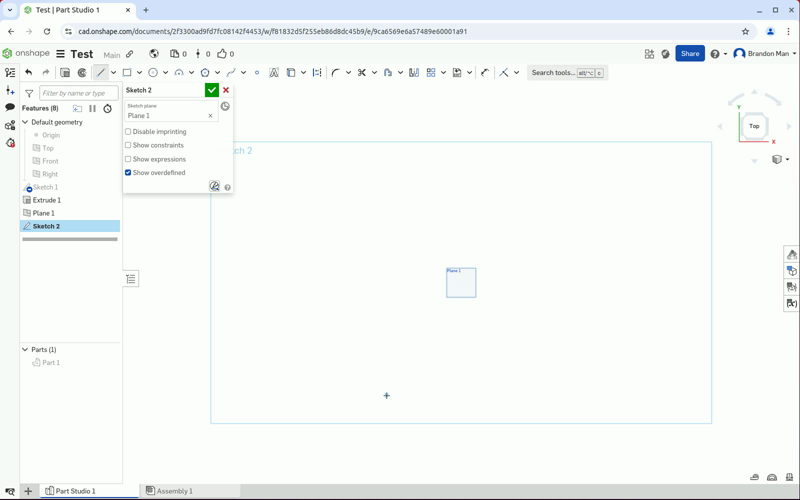
mouse_move(533, 395)
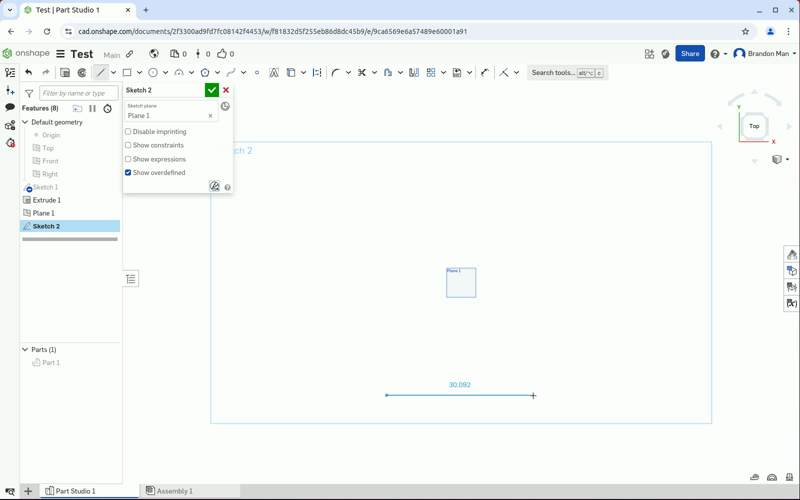
click(533, 395)
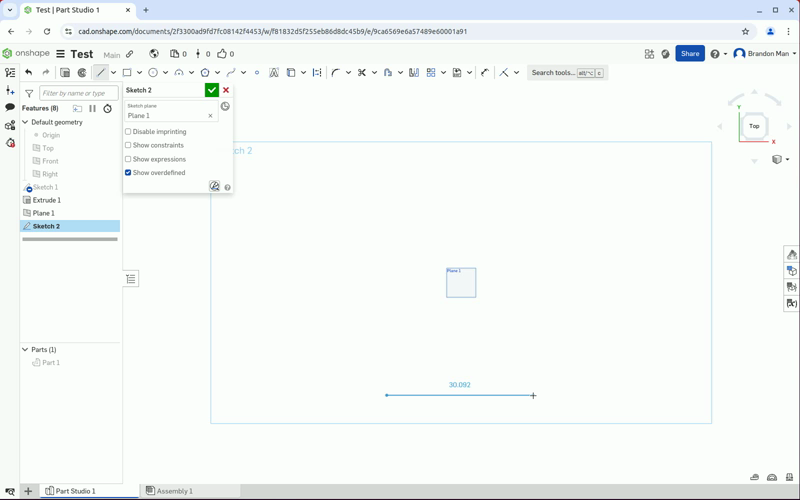
key_up(shift)
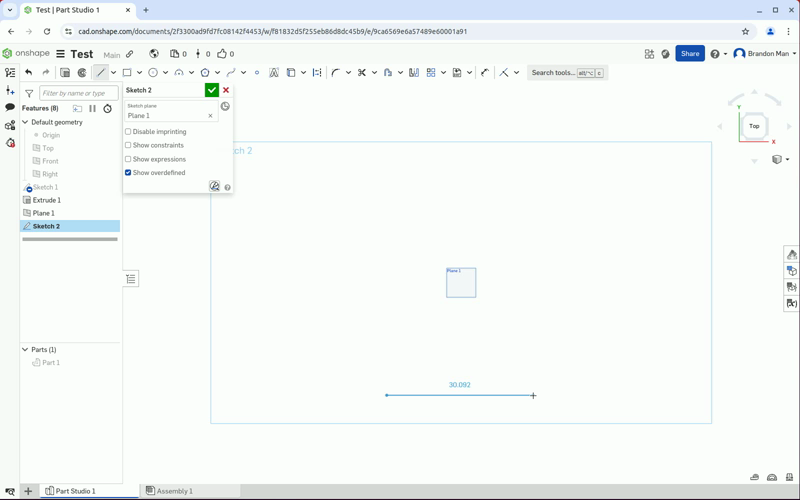
key_down(shift)
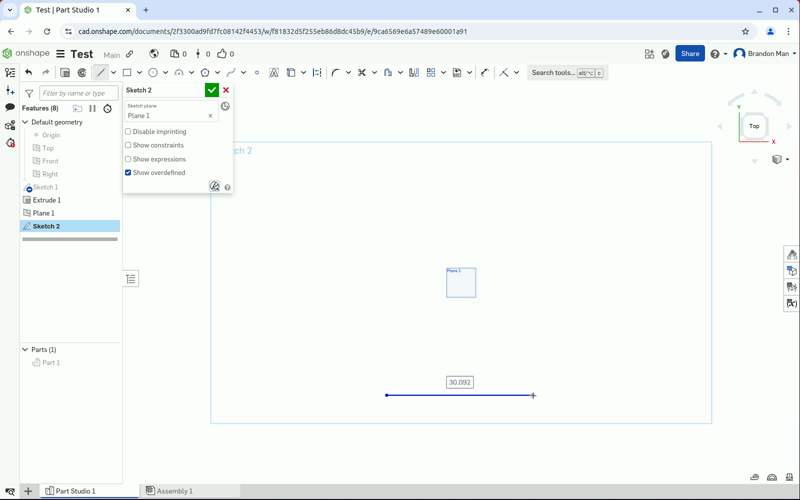
mouse_move(533, 171)
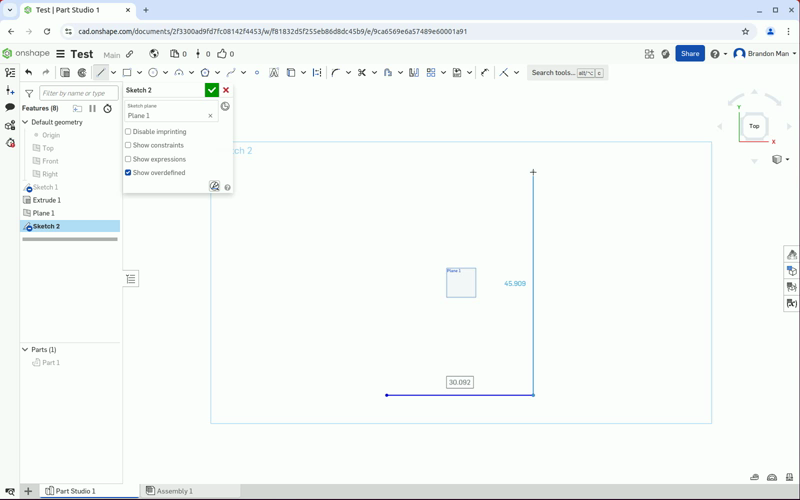
click(533, 171)
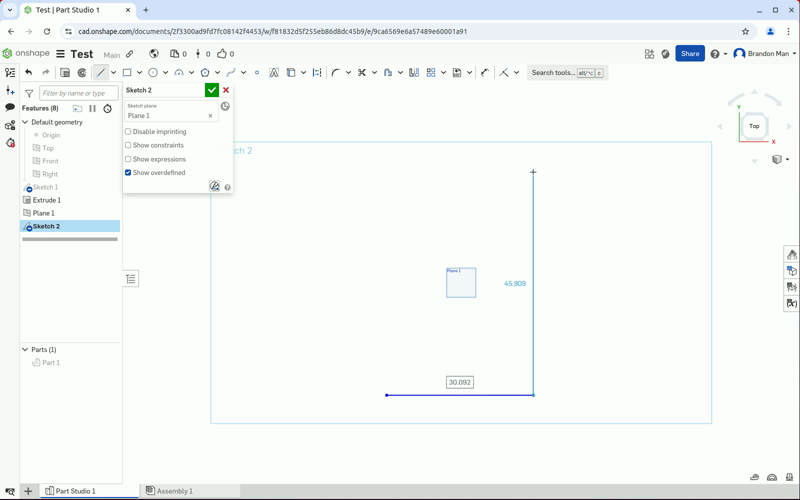
key_up(shift)
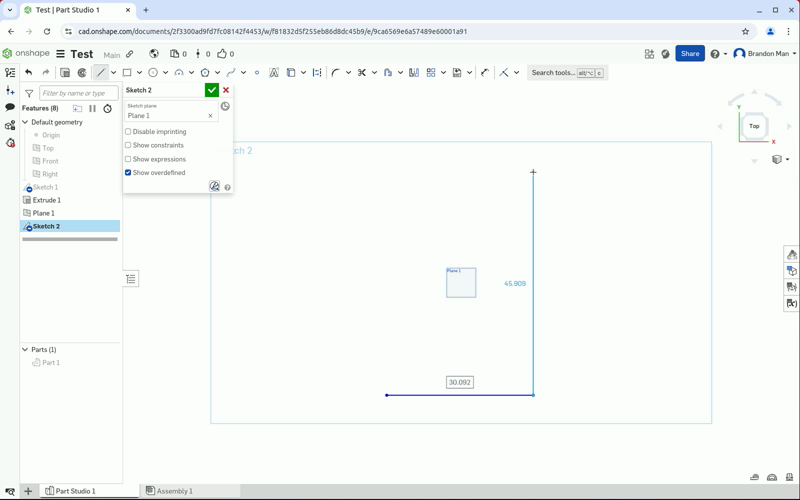
key_down(shift)
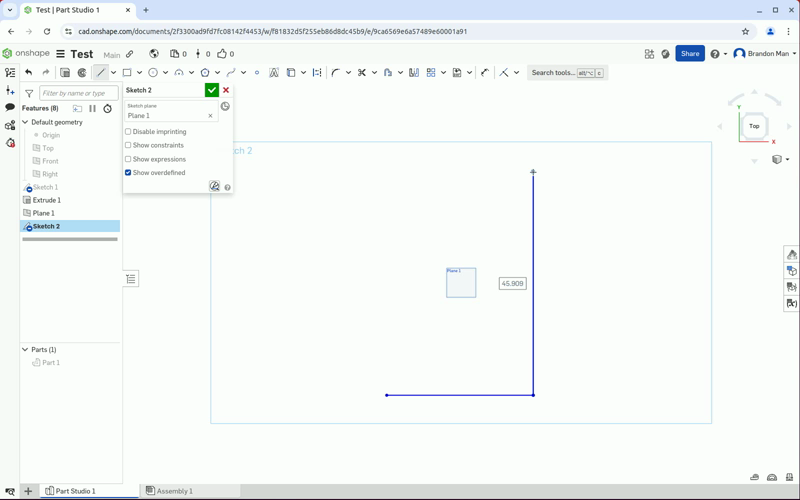
mouse_move(386, 171)
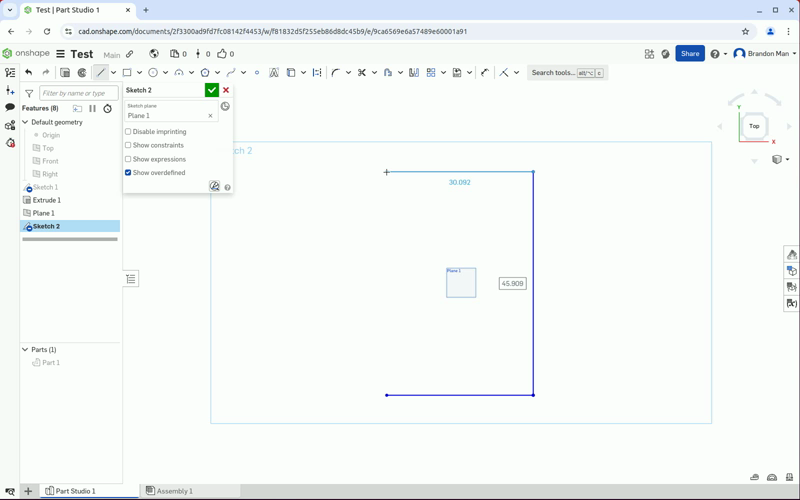
click(386, 171)
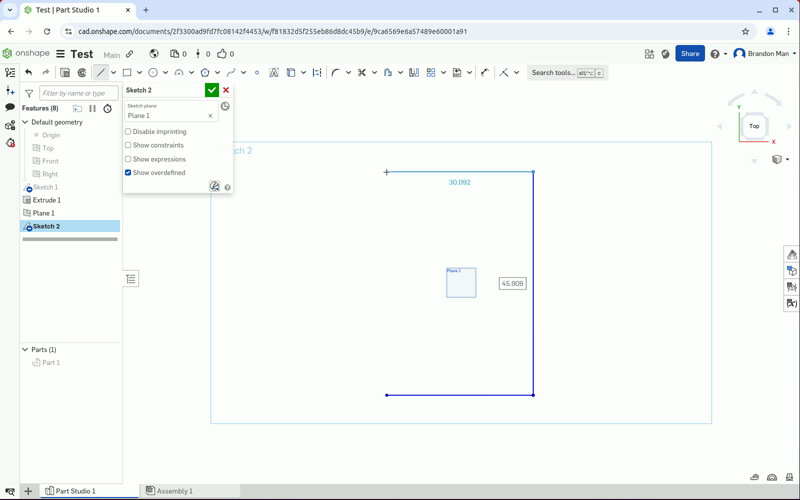
key_up(shift)
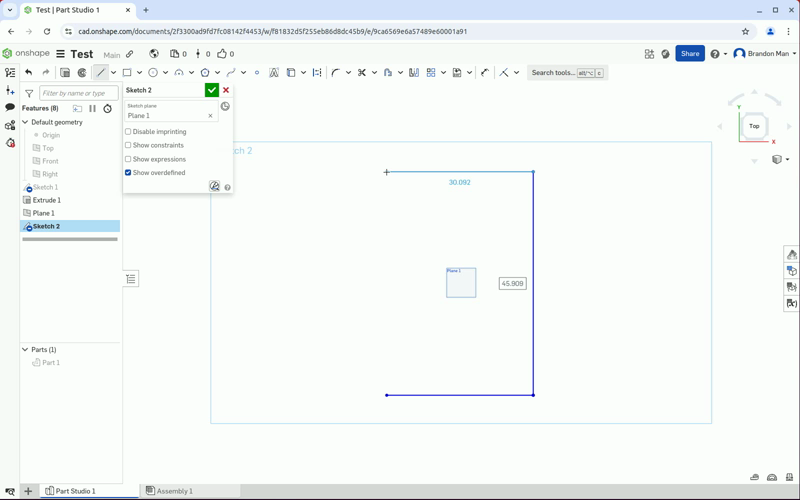
key_down(shift)
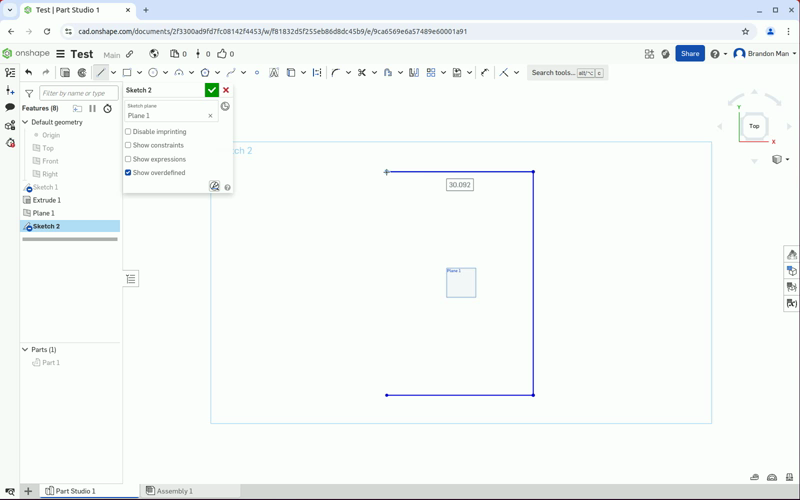
mouse_move(386, 395)
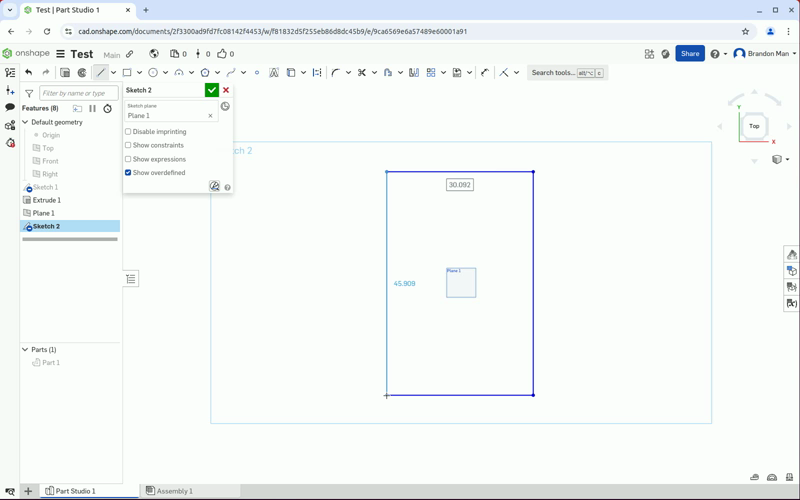
key_up(shift)
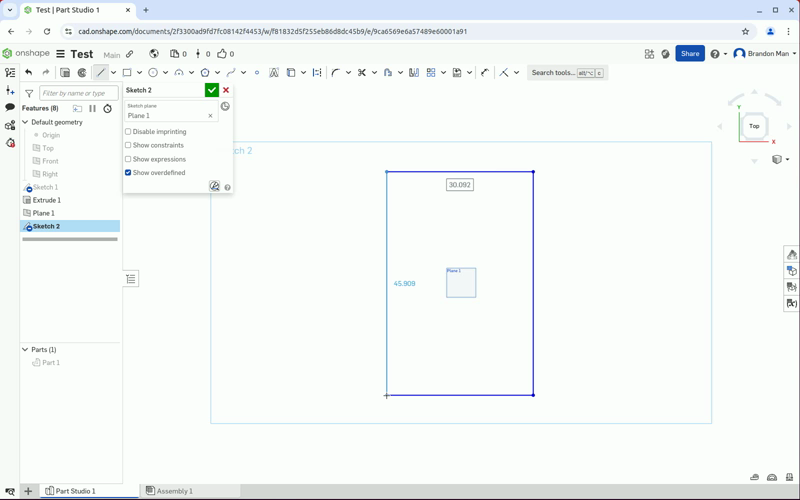
click(386, 395)
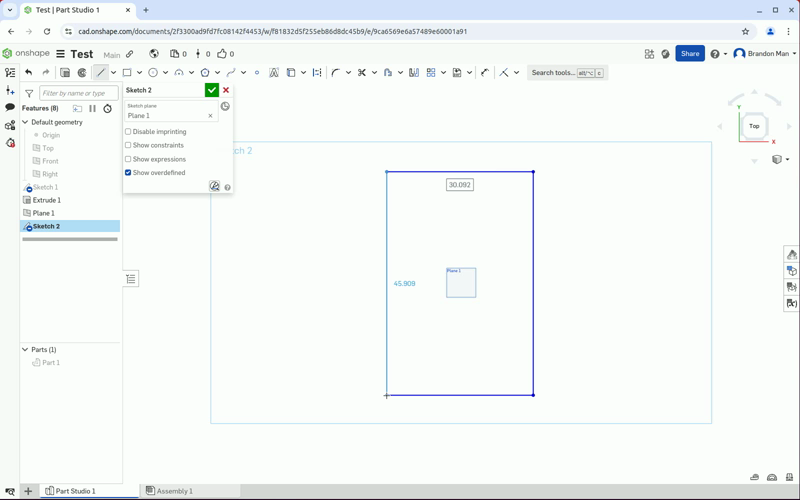
key(esc)
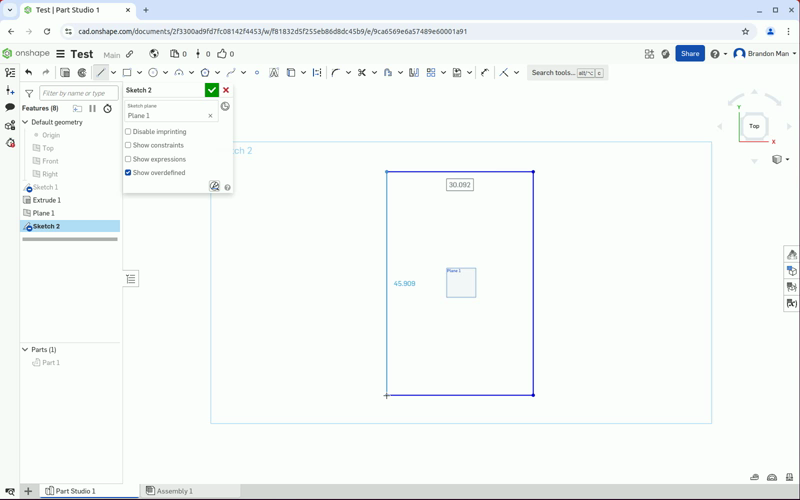
mouse_move(454, 285)
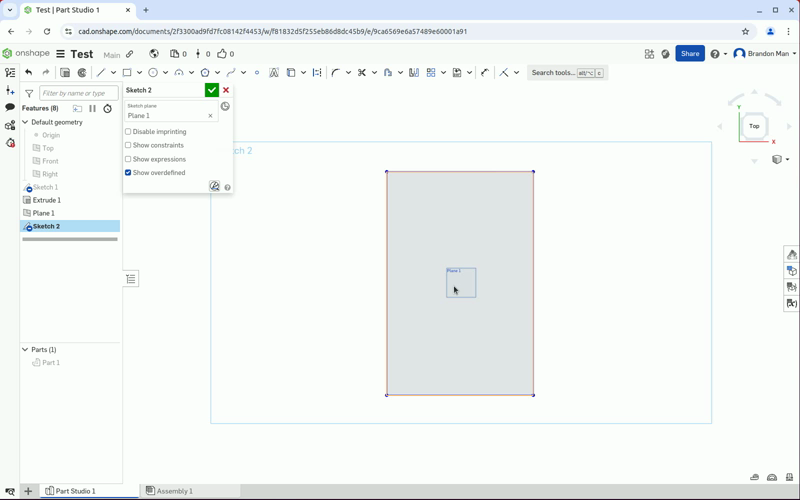
click(454, 285)
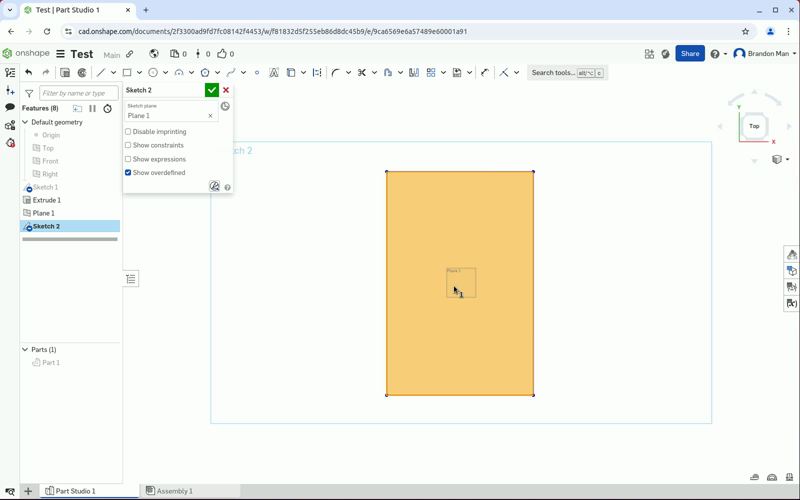
mouse_move(73, 352)
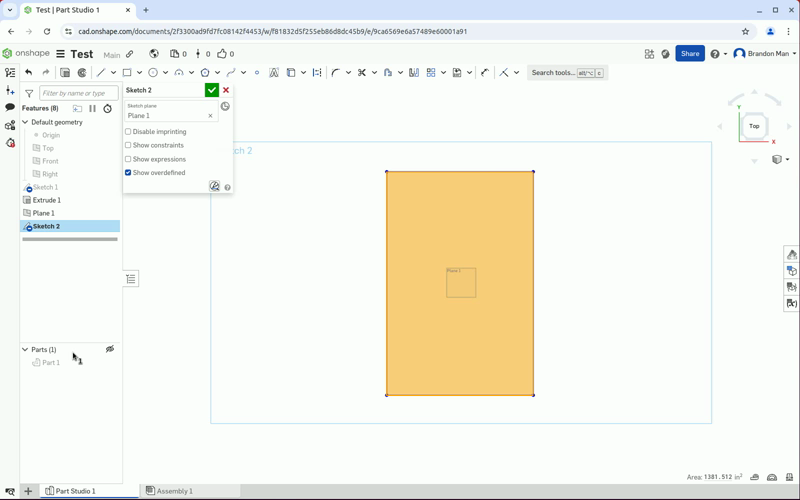
key(shift+y)
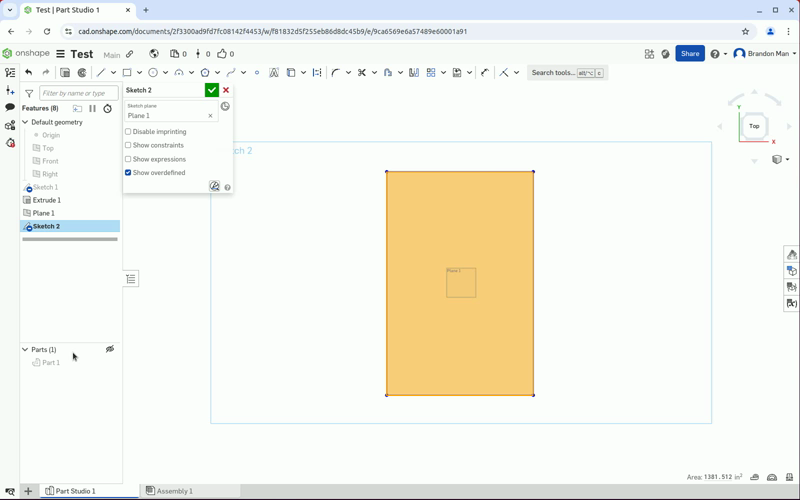
key(shift+e)
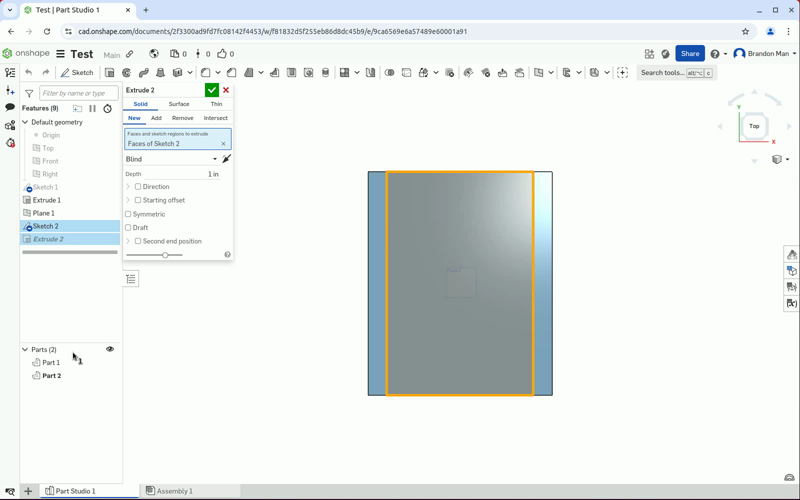
mouse_move(143, 106)
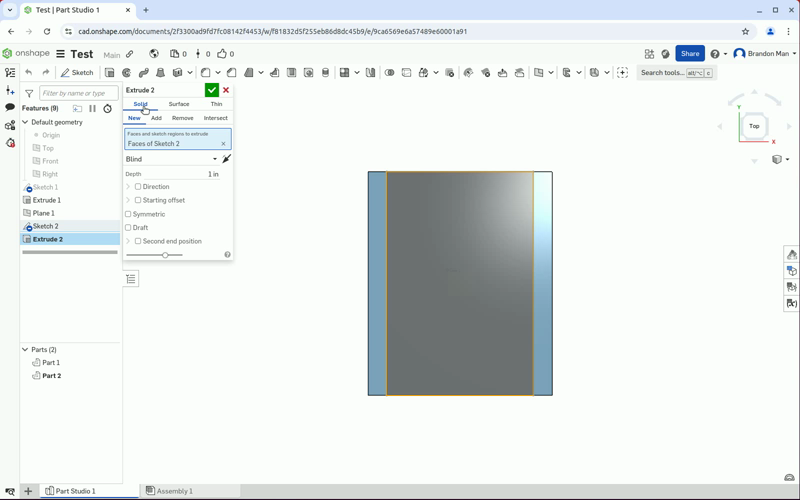
click(143, 106)
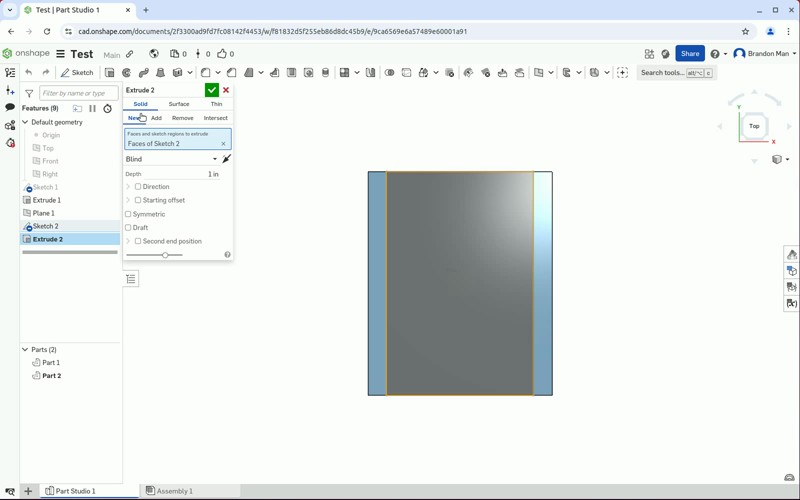
mouse_move(137, 120)
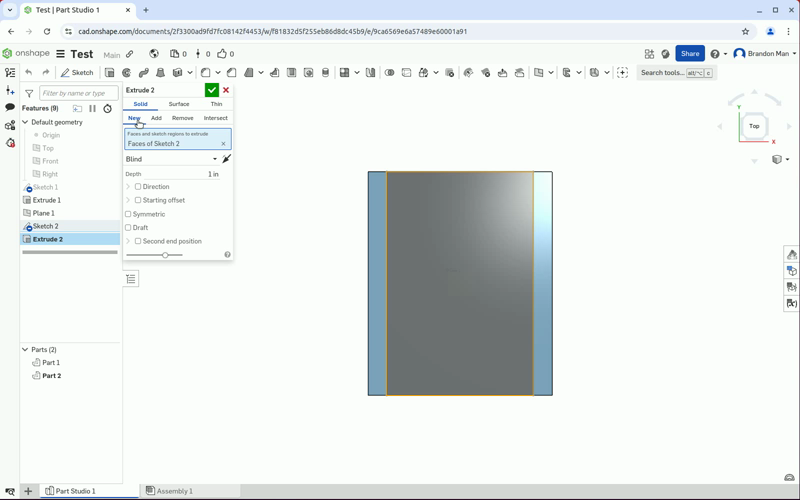
click(137, 120)
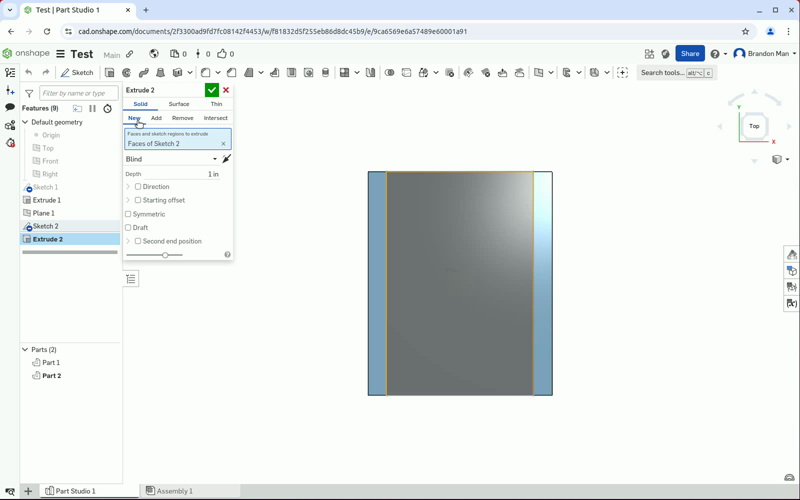
key(tab, 4)
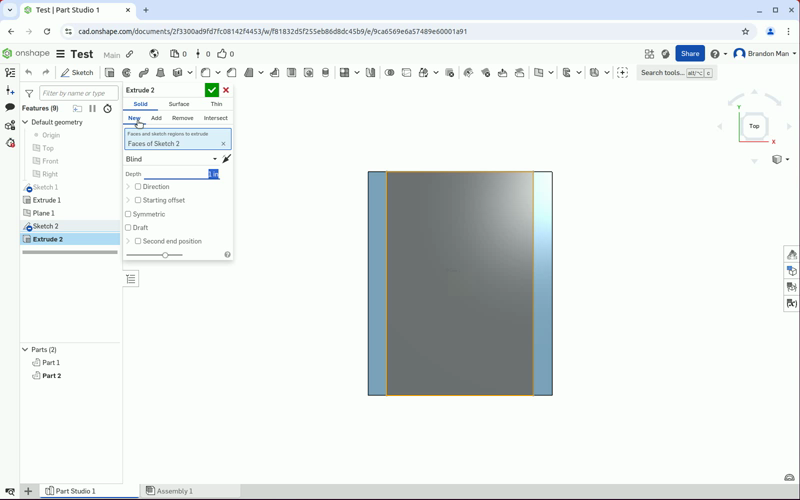
text(7.703)
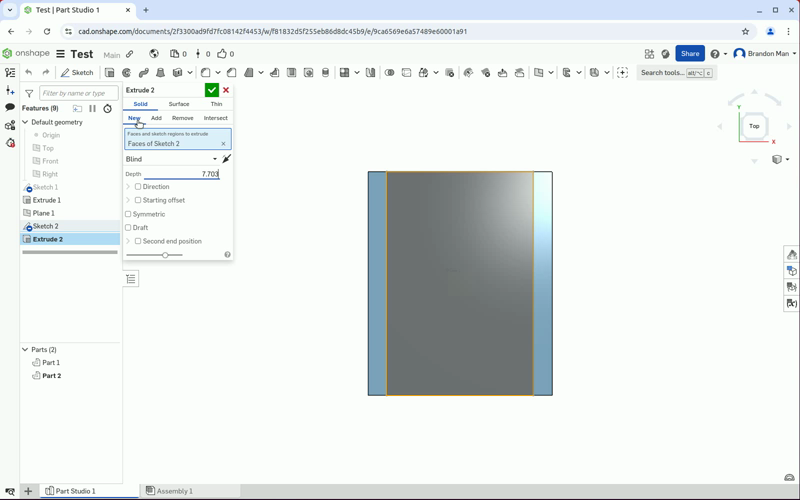
key(enter)
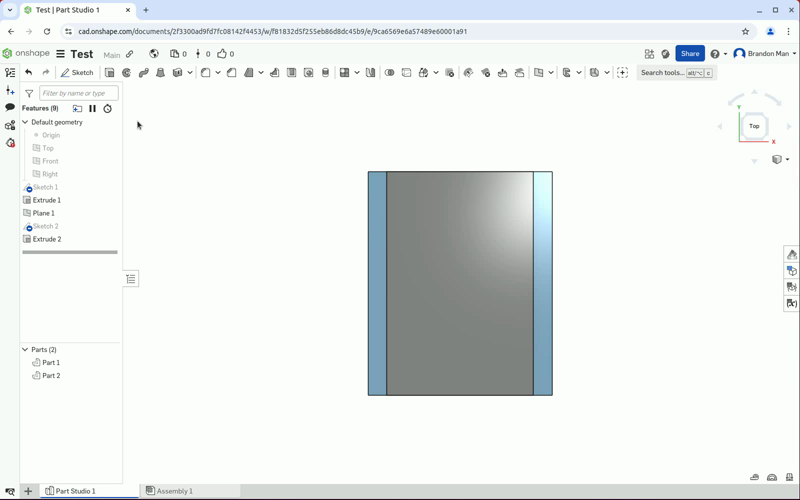
key(shift+h)
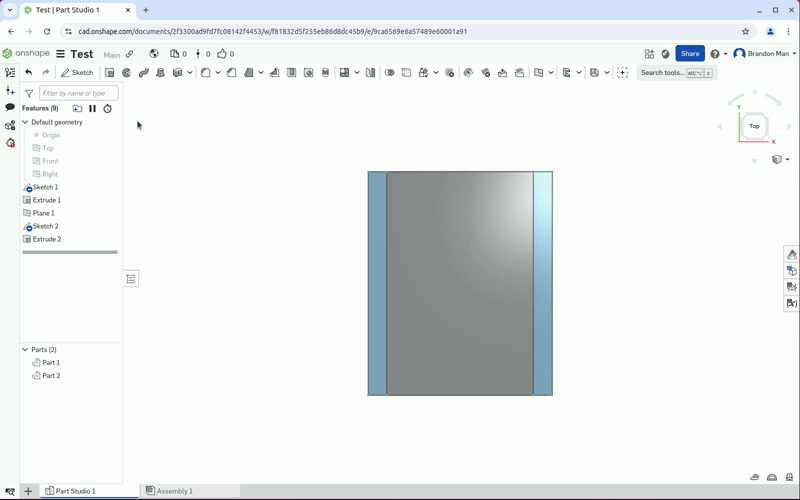
key(shift+h)
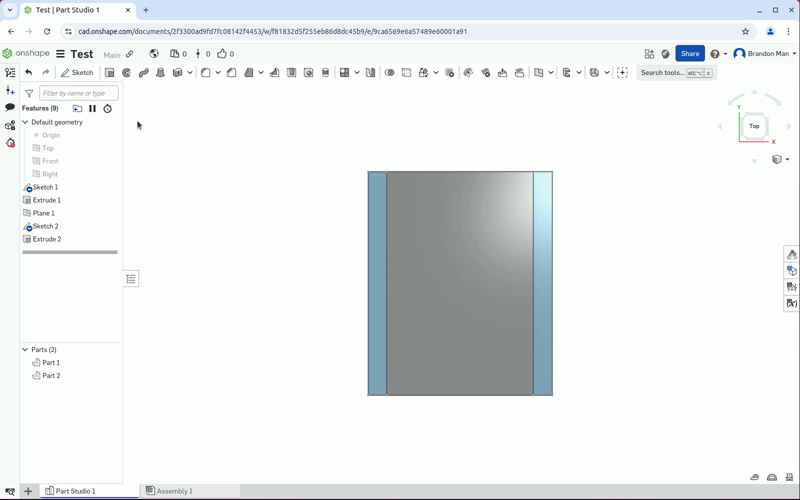
key(shift+7)
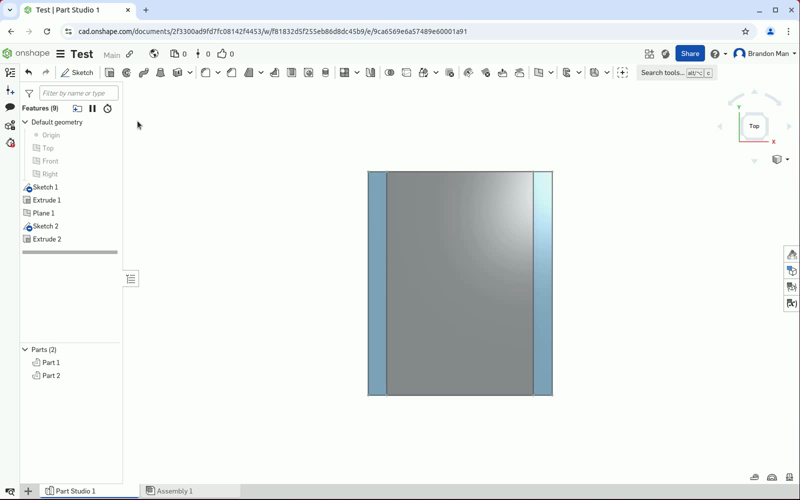
key(up, 3)
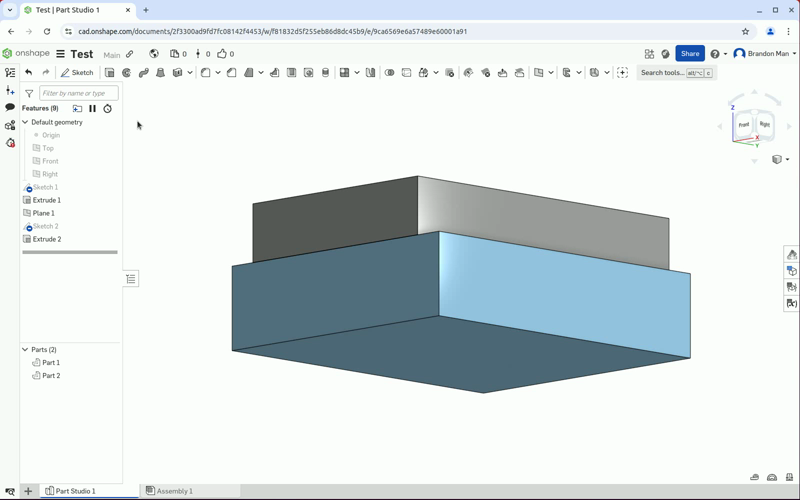
key(left, 3)
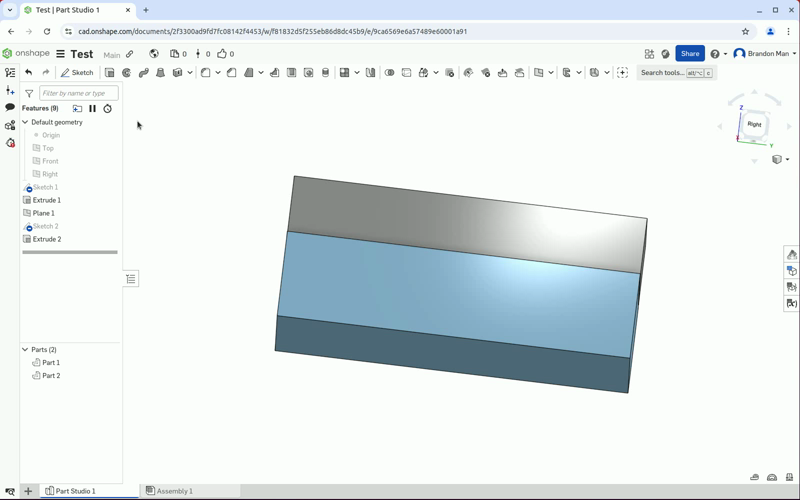
key(right, 3)
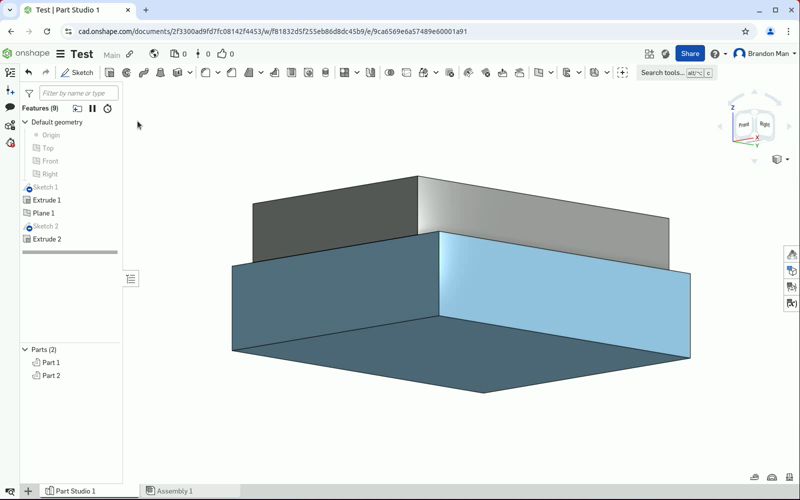
key(down, 3)
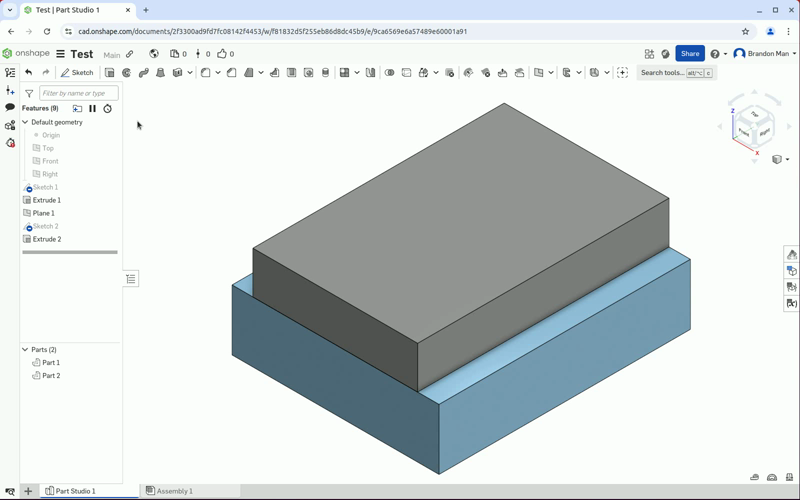
mouse_move(73, 189)
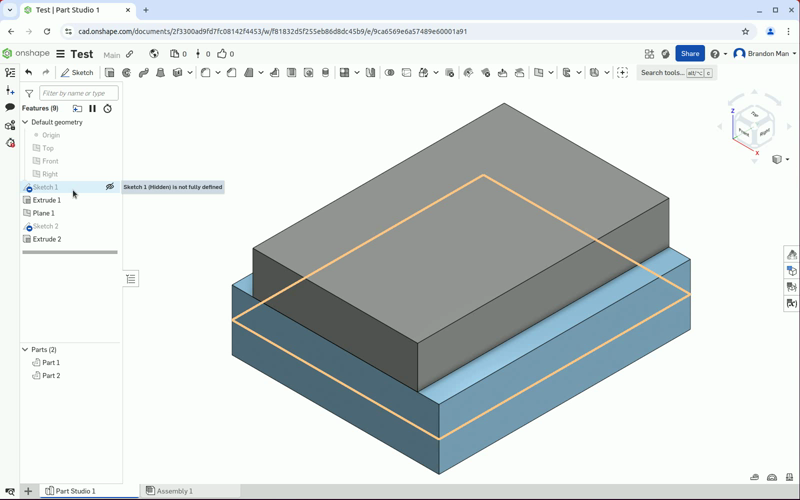
click(73, 189)